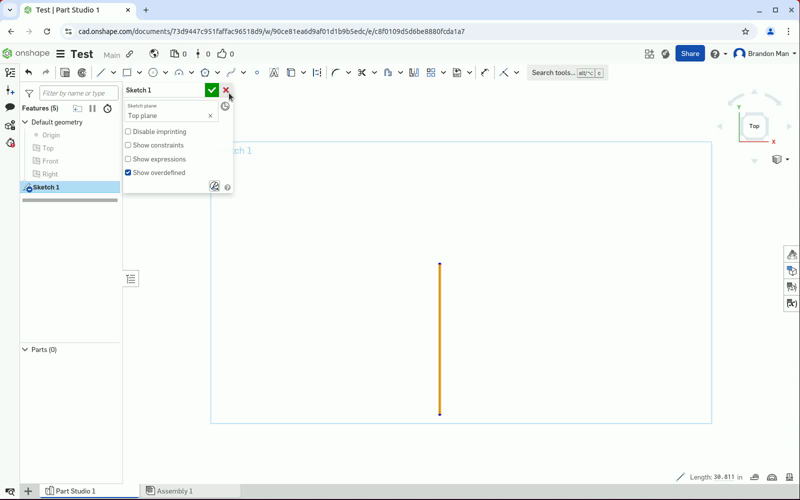
key(shift+h)
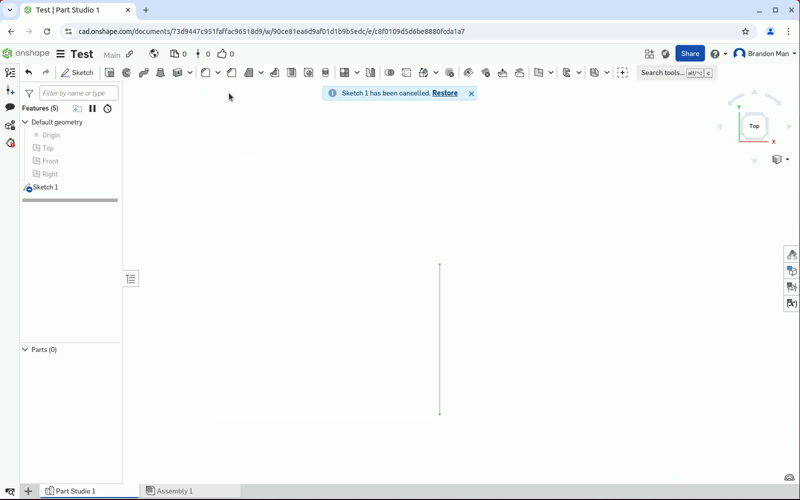
key(shift+s)
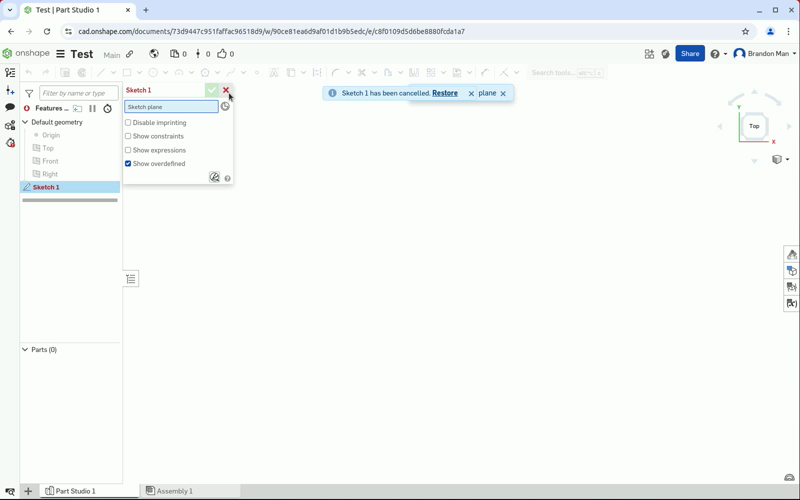
mouse_move(73, 150)
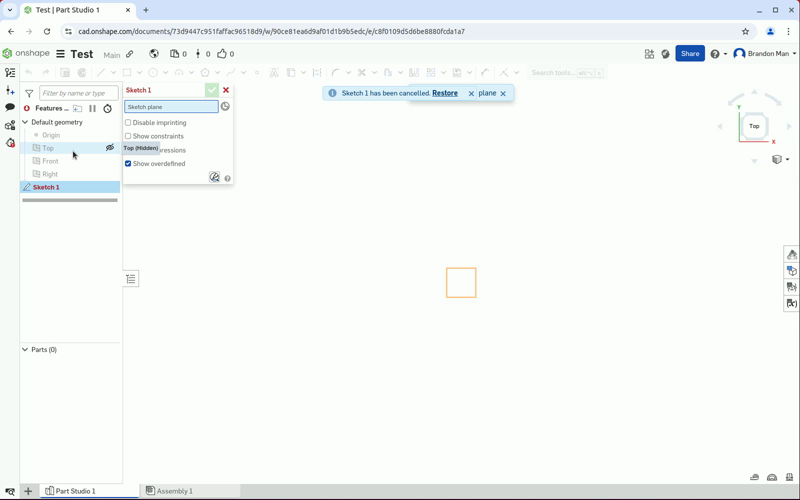
click(73, 150)
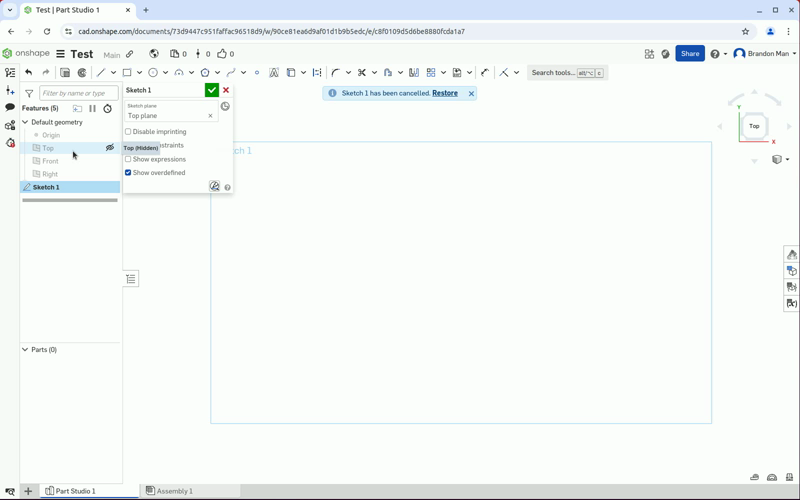
mouse_move(73, 352)
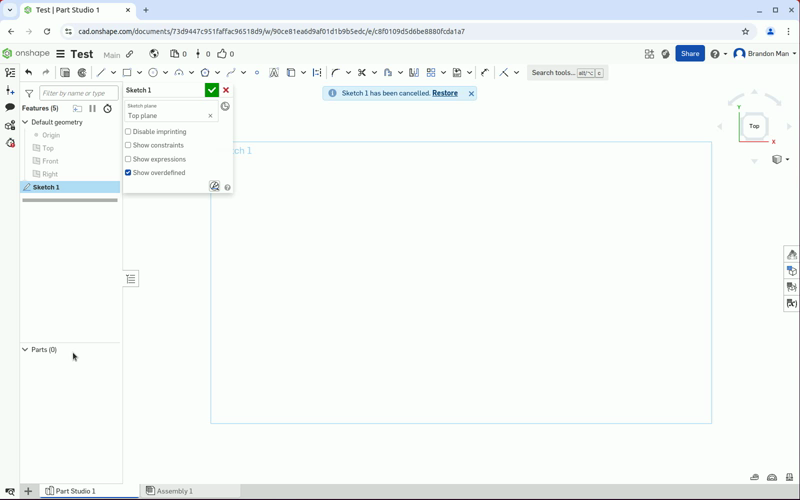
key(y)
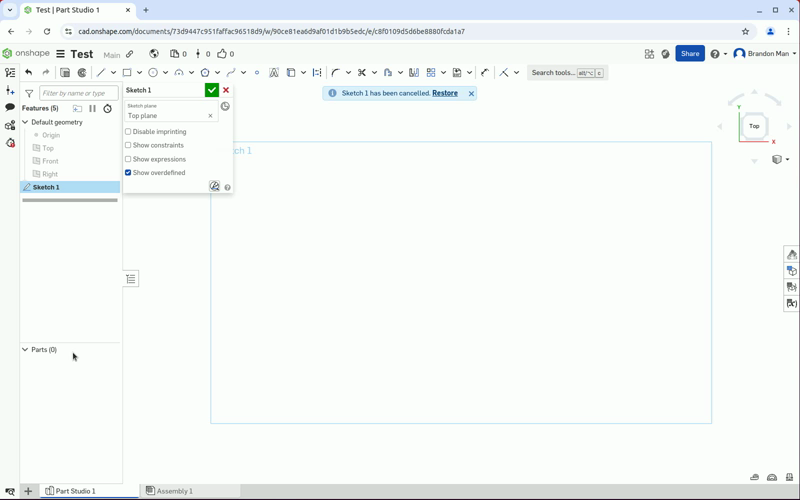
key(c)
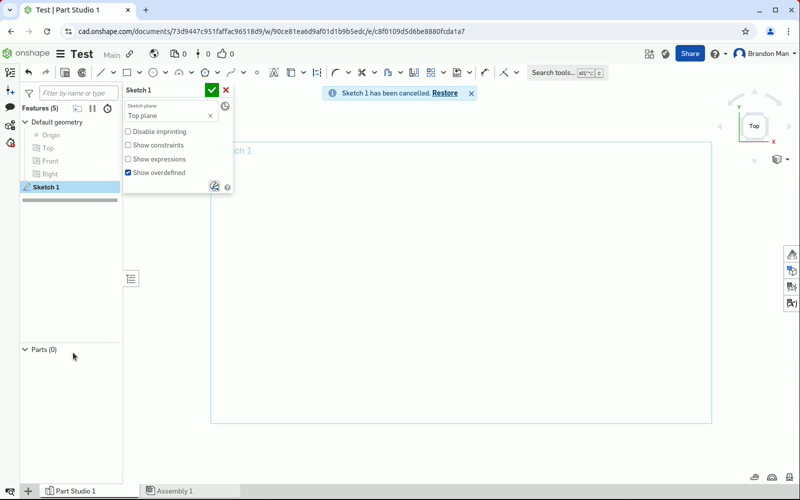
key_down(shift)
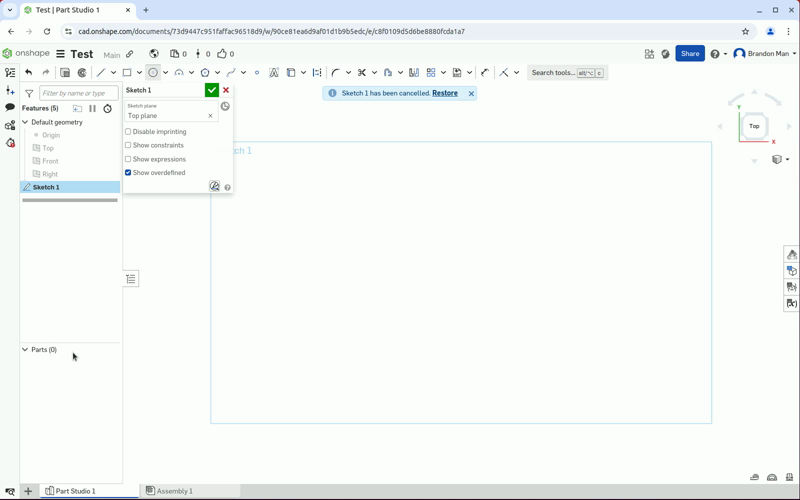
mouse_move(461, 282)
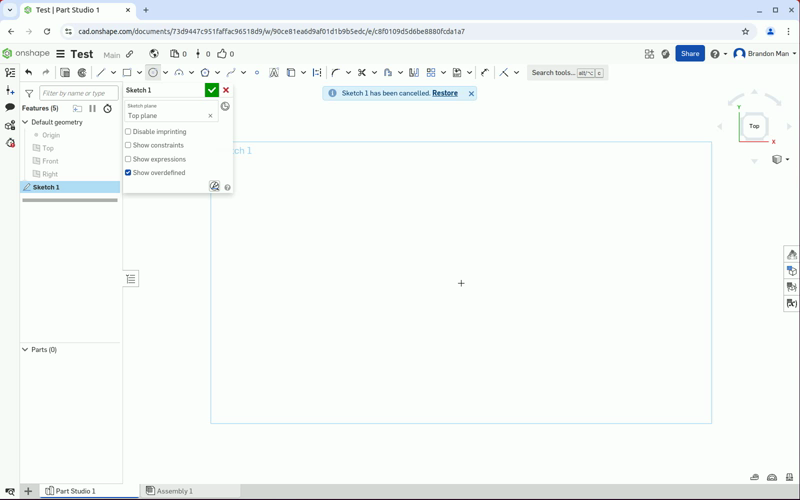
click(461, 282)
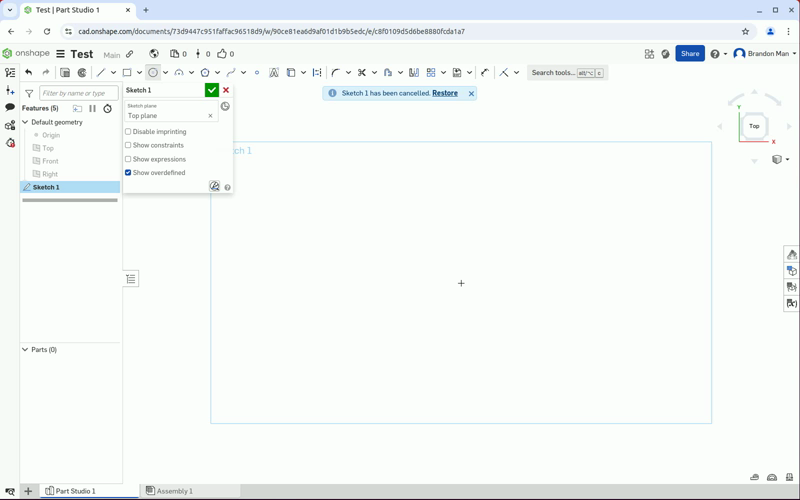
key_up(shift)
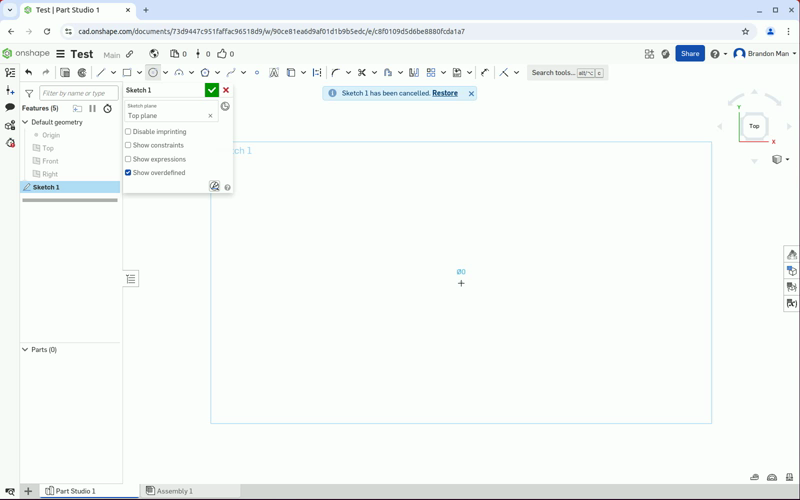
mouse_move(477, 282)
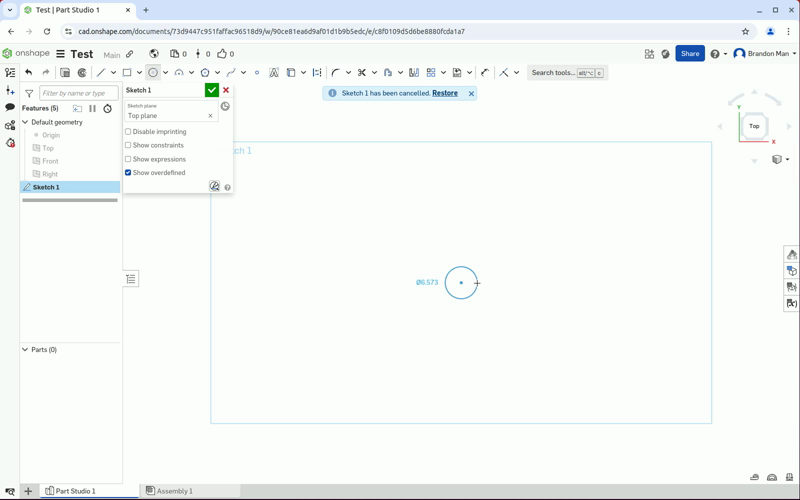
click(477, 282)
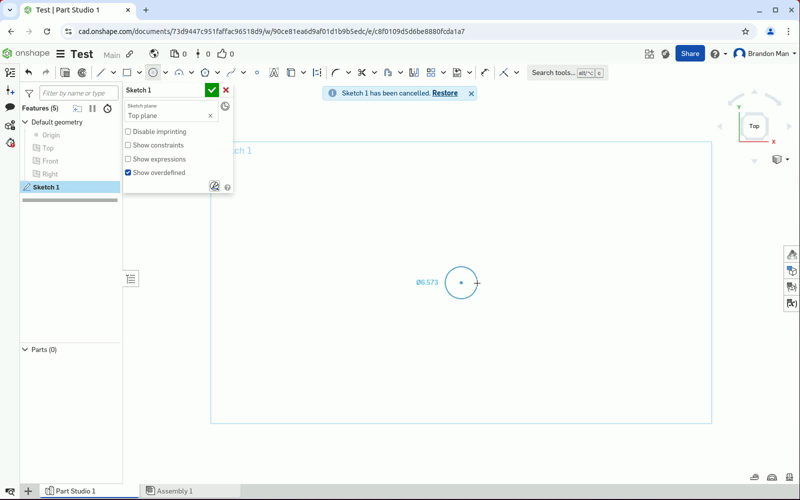
key(esc)
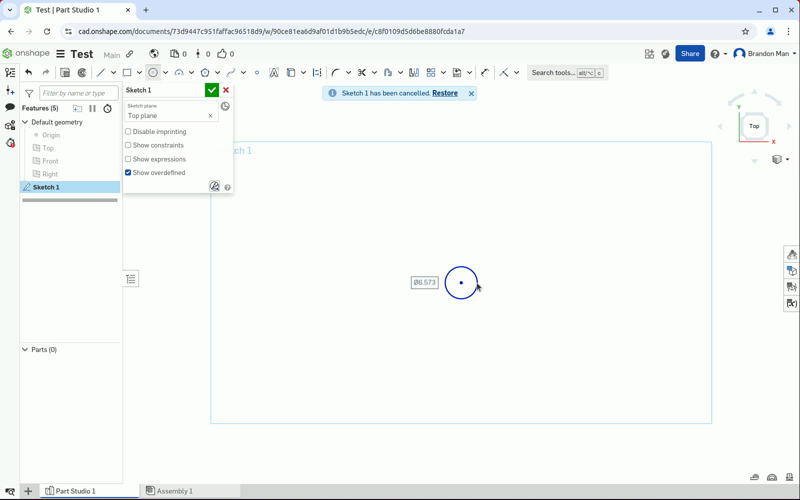
mouse_move(447, 281)
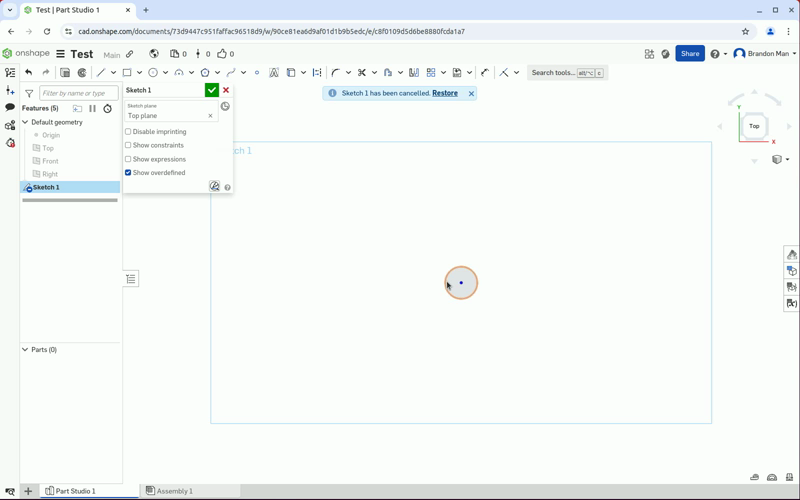
scroll(6)
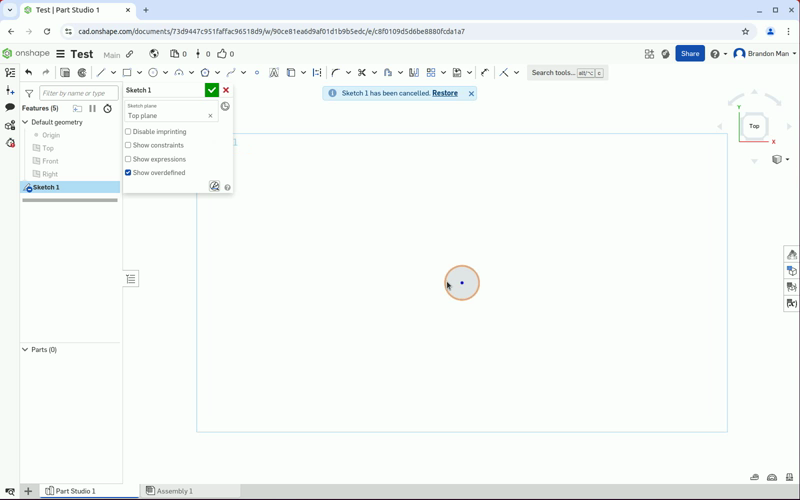
scroll(6)
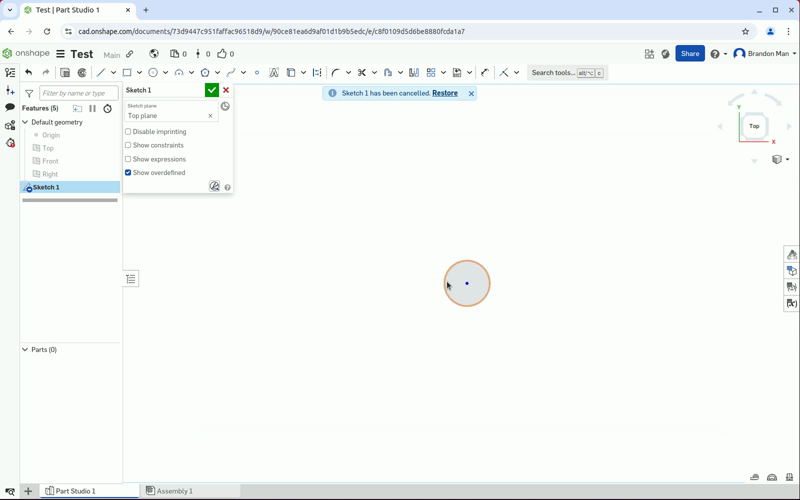
scroll(6)
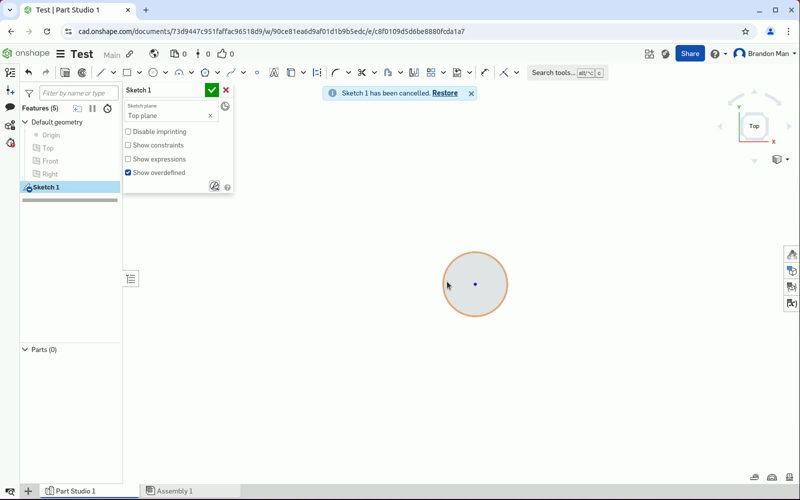
scroll(6)
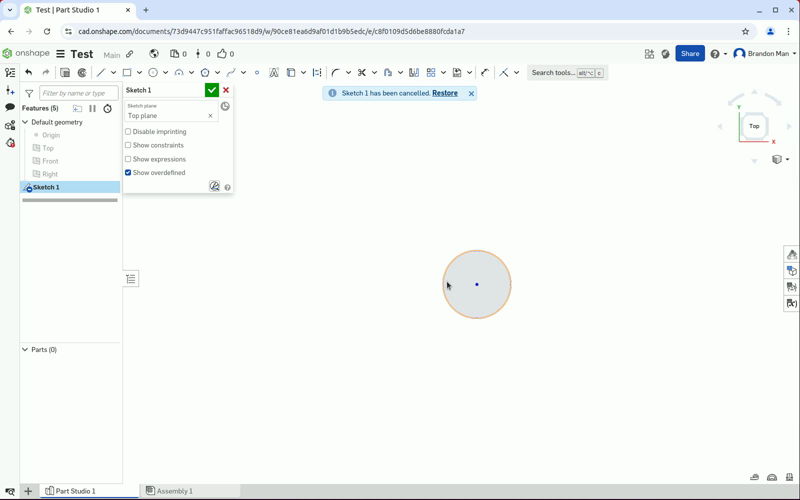
scroll(6)
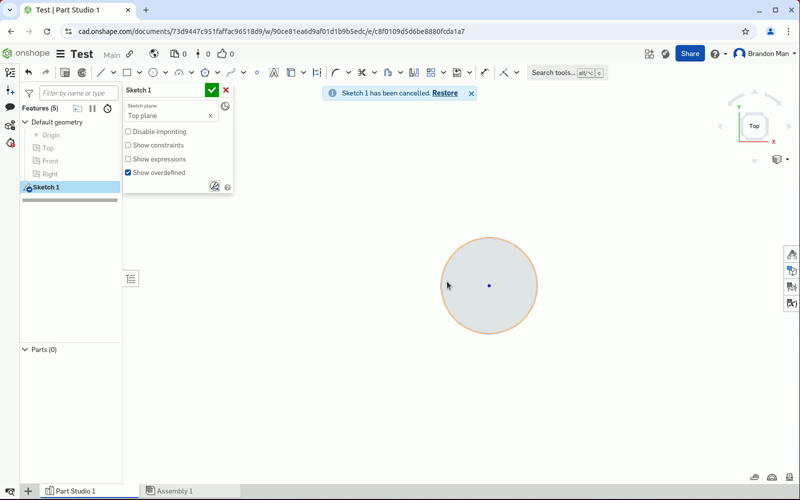
scroll(6)
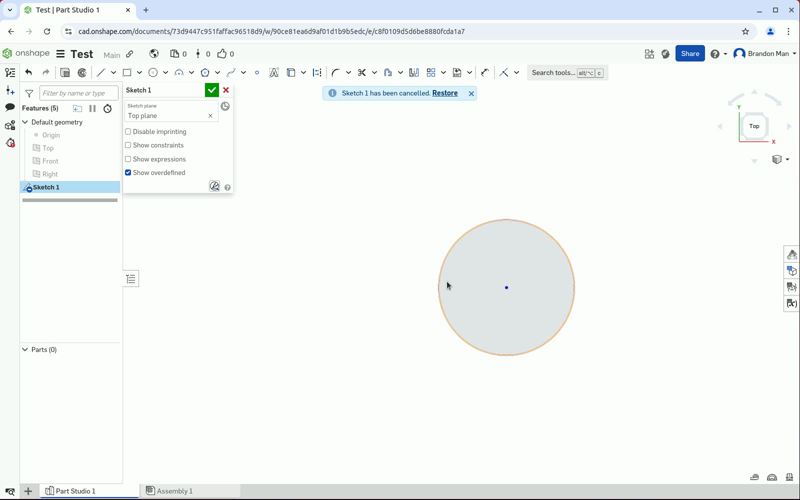
scroll(6)
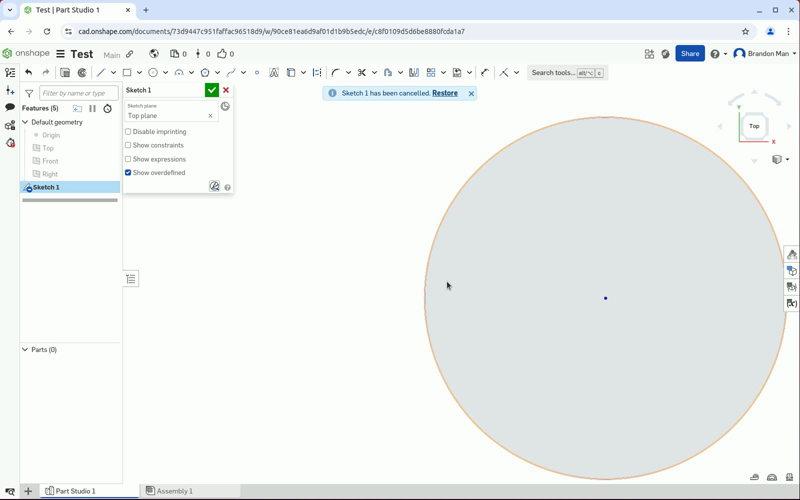
click(447, 281)
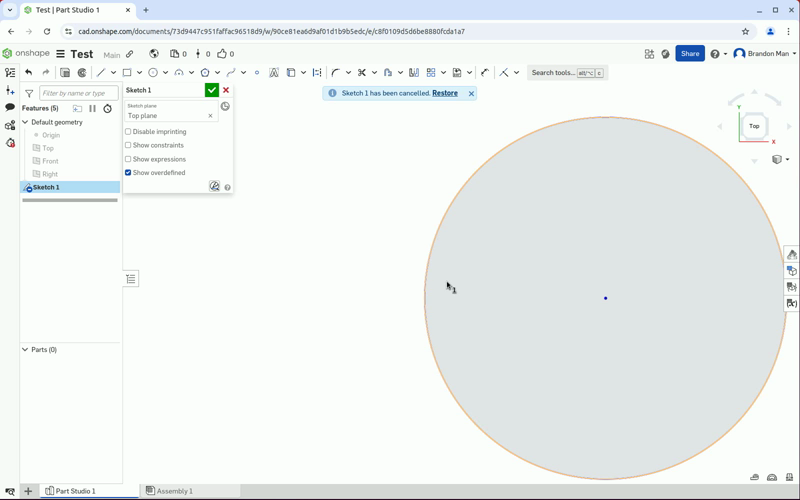
scroll(-6)
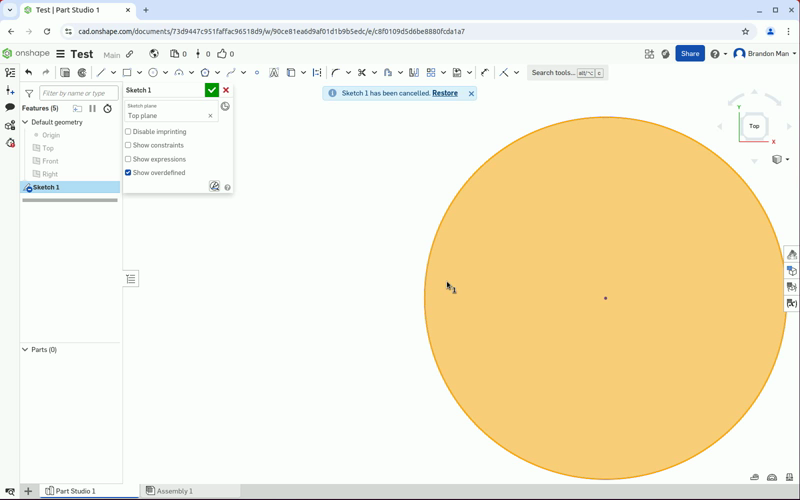
scroll(-6)
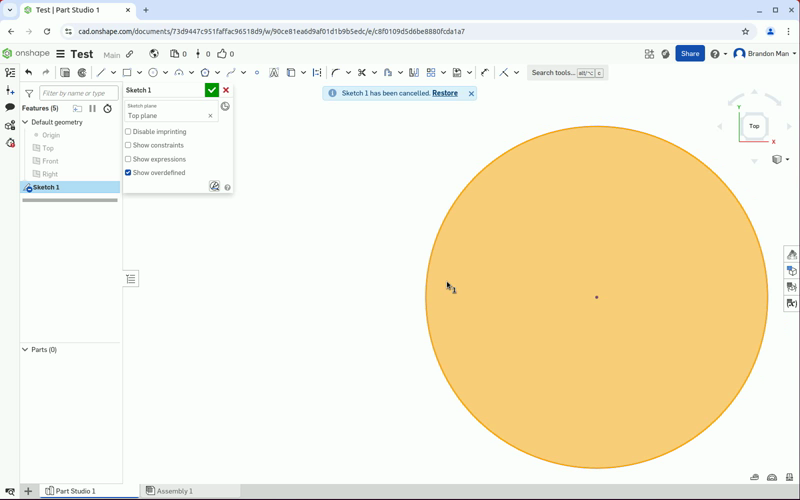
scroll(-6)
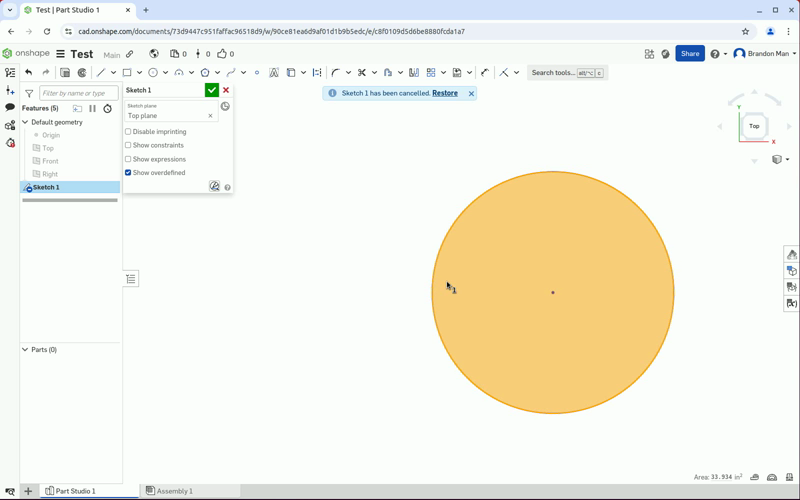
scroll(-6)
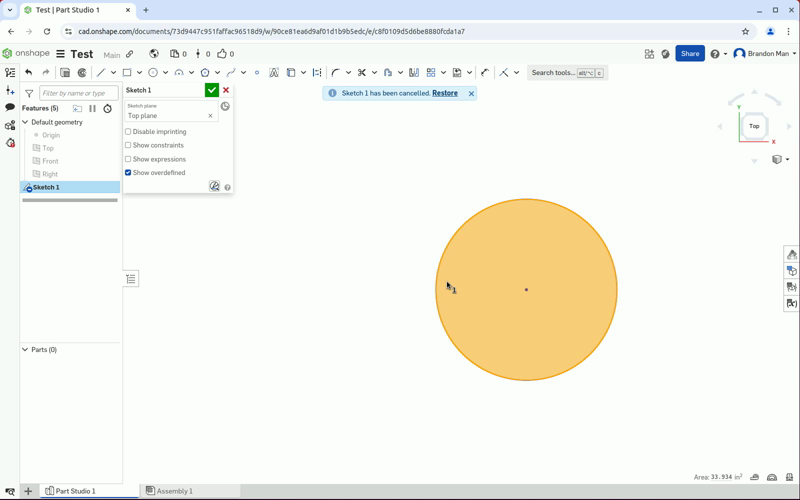
scroll(-6)
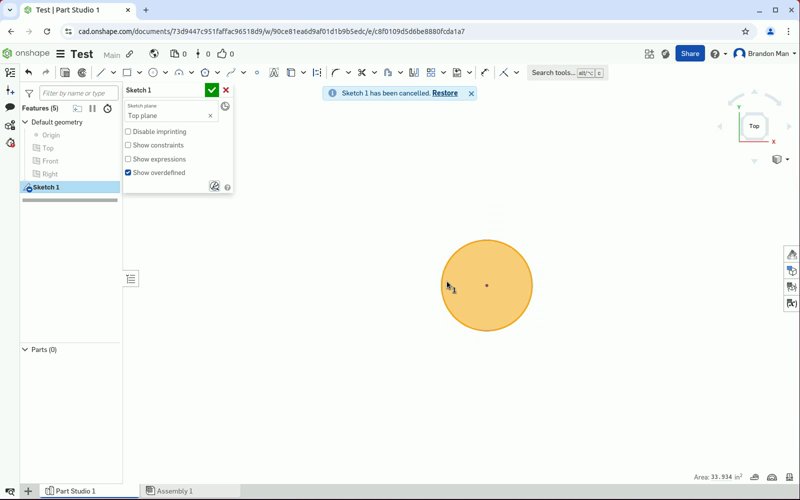
scroll(-6)
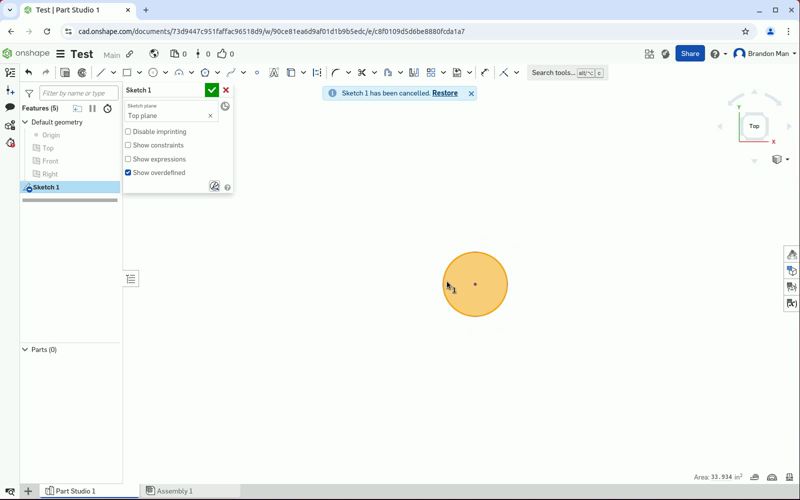
scroll(-6)
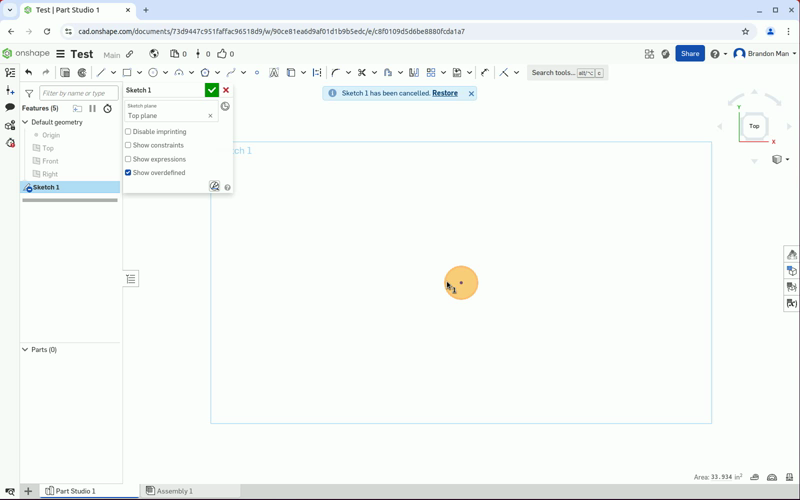
mouse_move(73, 352)
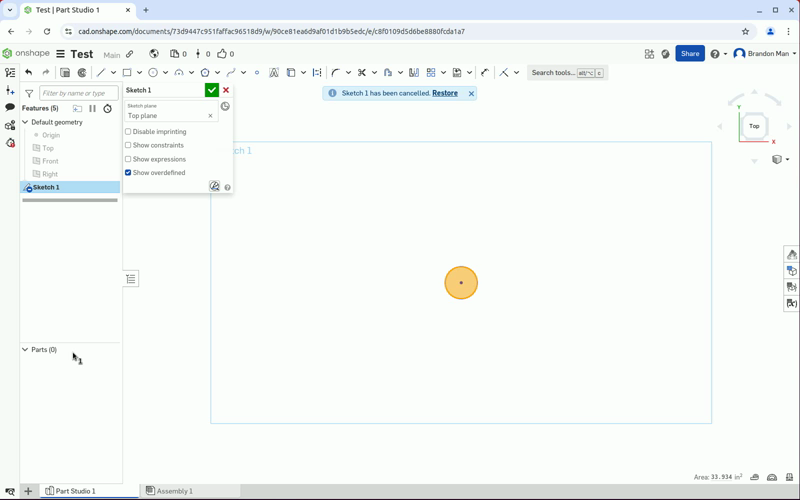
key(shift+y)
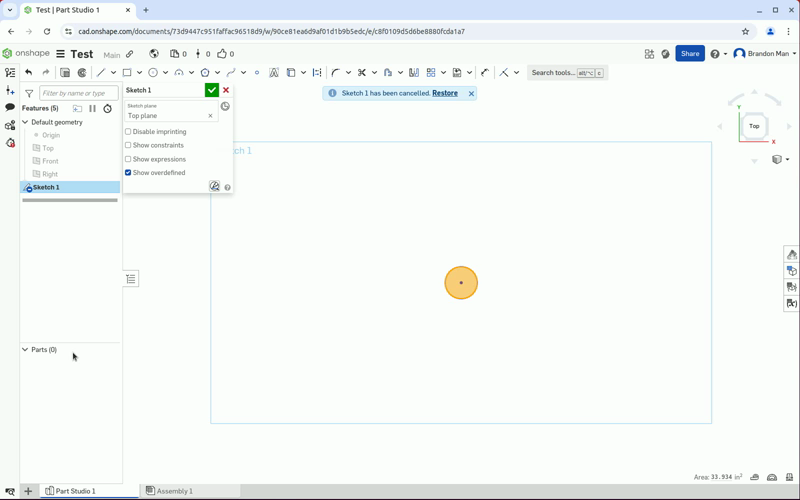
key(shift+e)
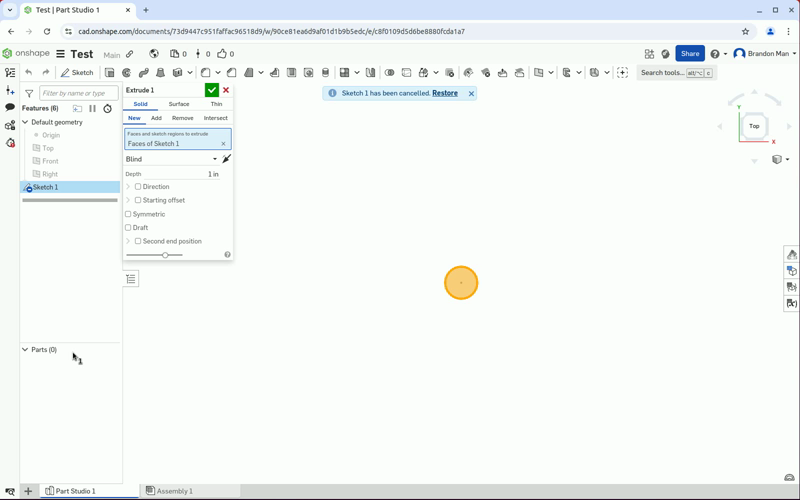
mouse_move(143, 106)
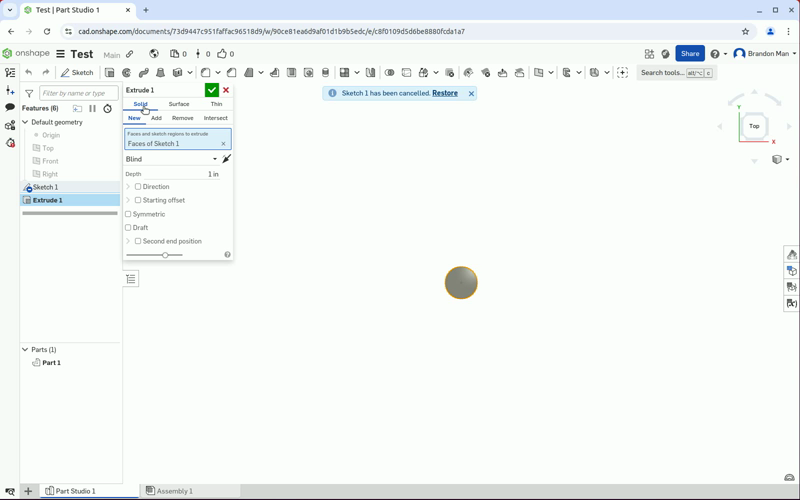
click(143, 106)
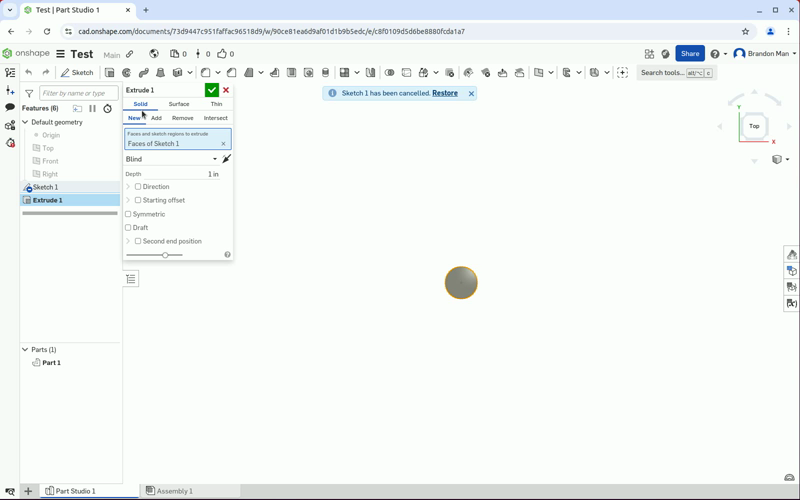
mouse_move(137, 120)
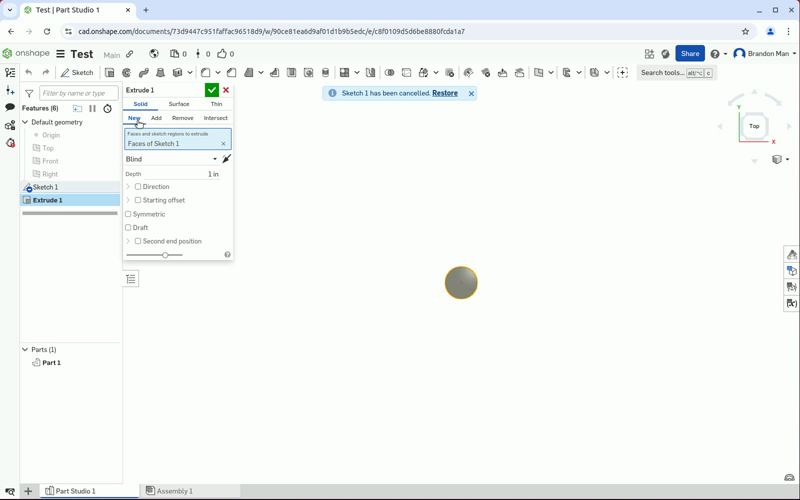
click(137, 120)
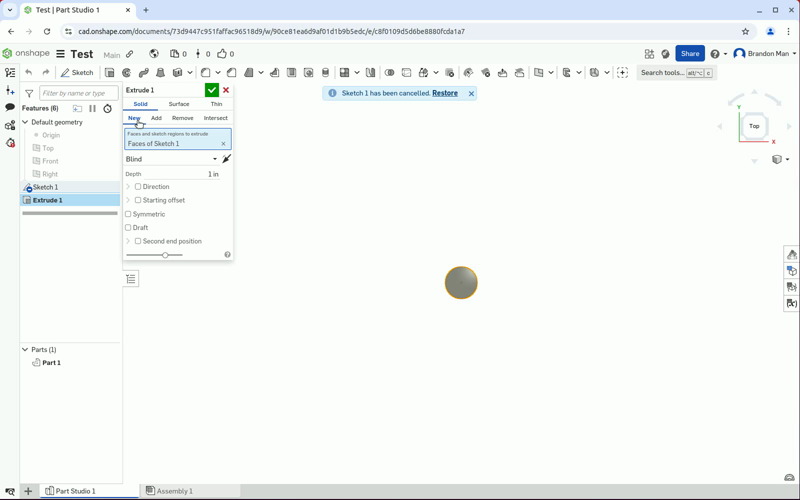
key(tab, 4)
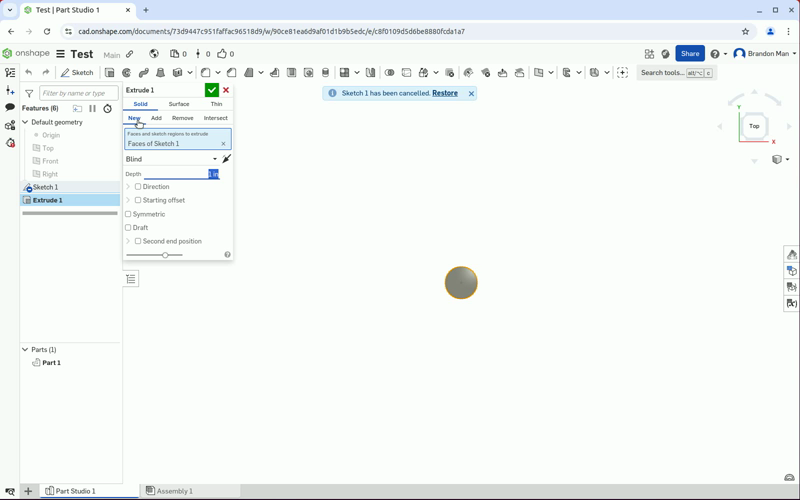
text(2.407)
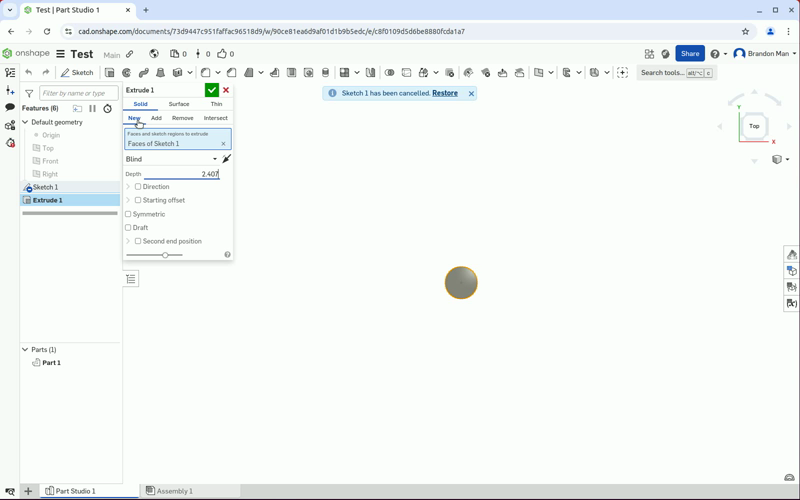
key(enter)
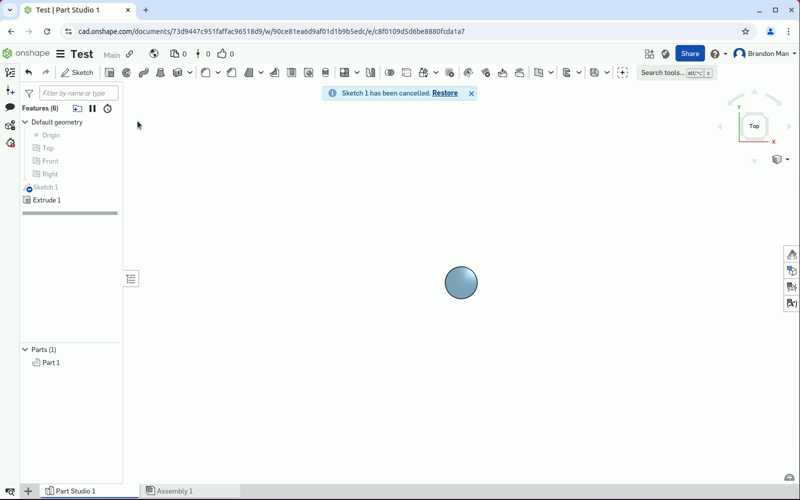
key(shift+h)
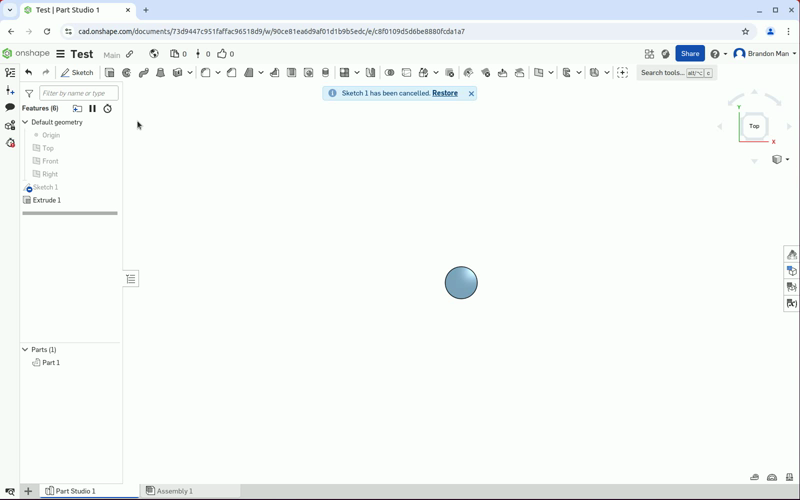
key(shift+h)
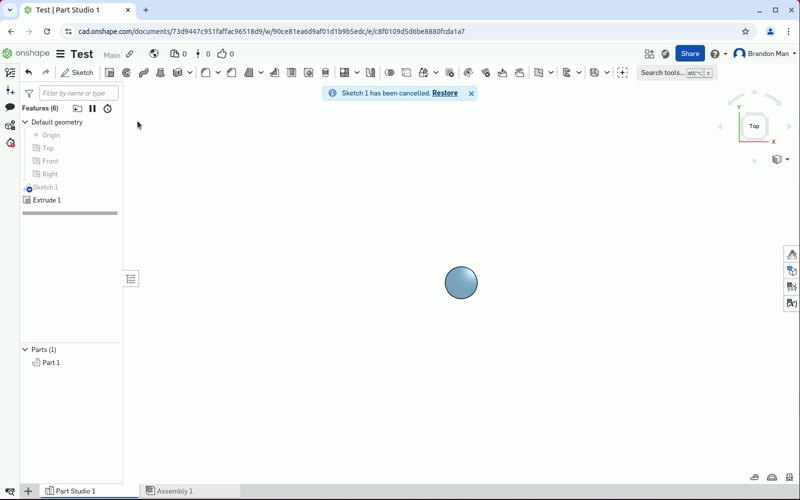
mouse_move(73, 189)
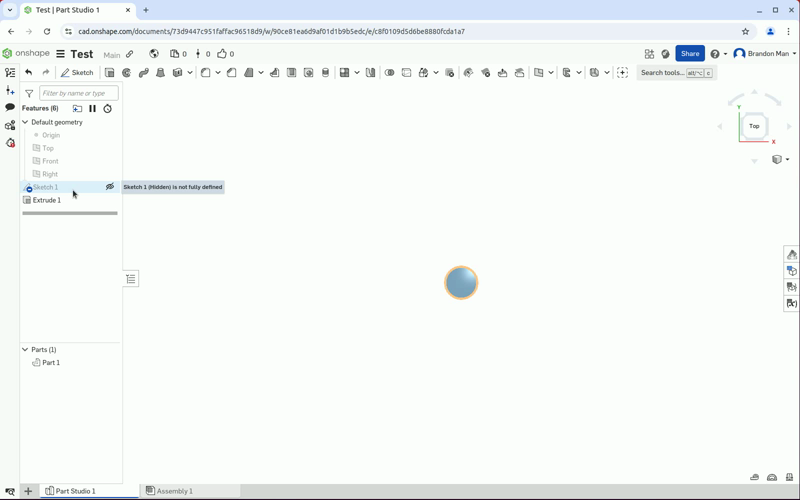
click(73, 189)
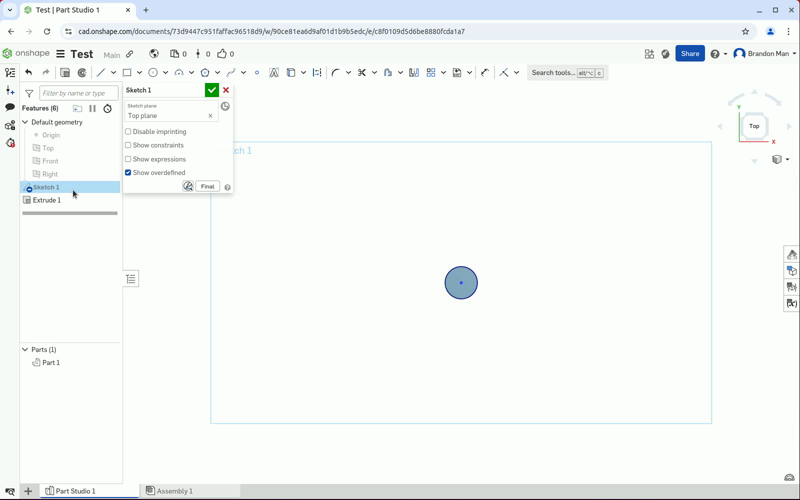
mouse_move(229, 92)
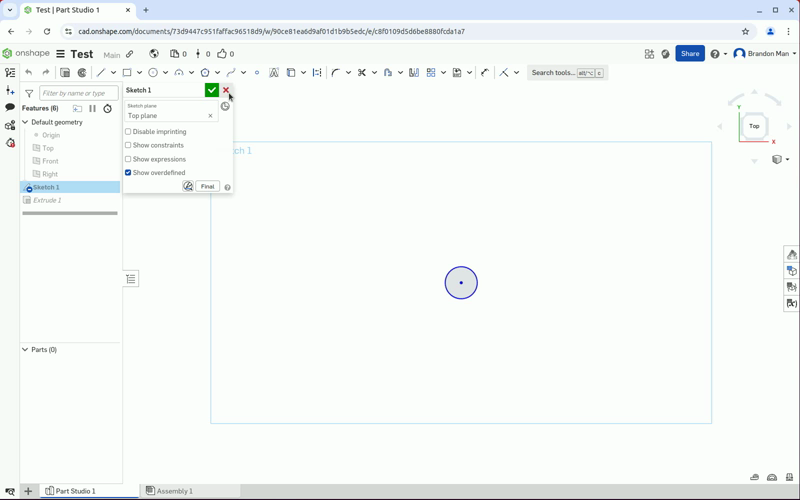
click(229, 92)
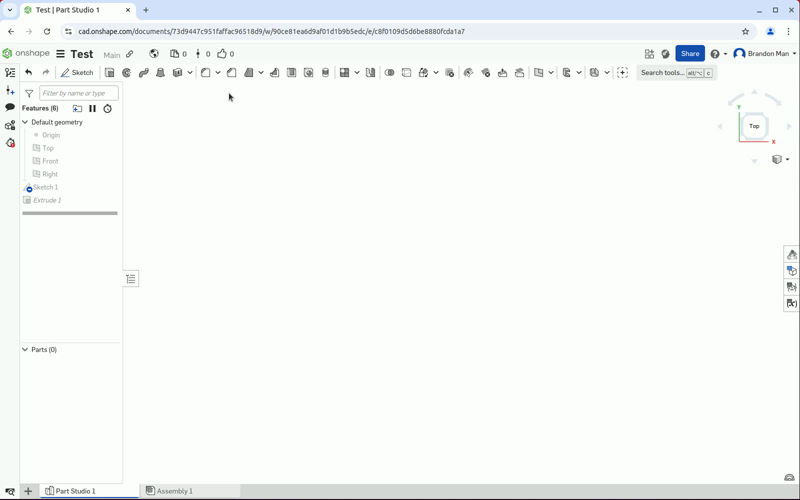
mouse_move(541, 75)
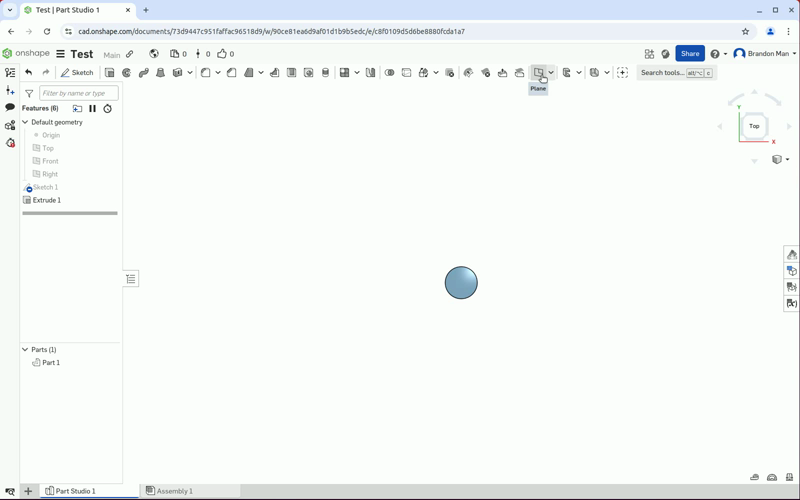
click(541, 75)
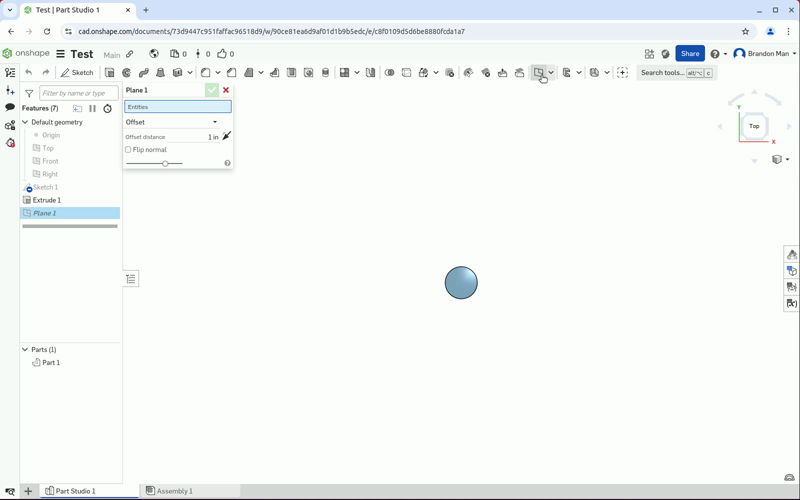
mouse_move(73, 150)
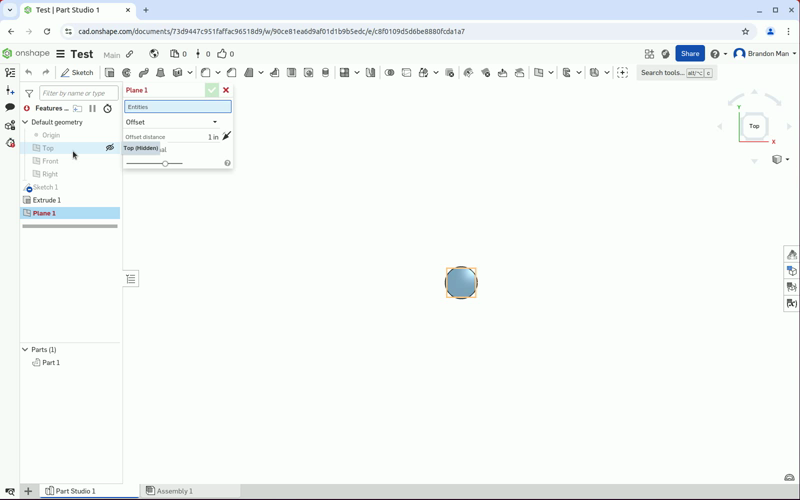
click(73, 150)
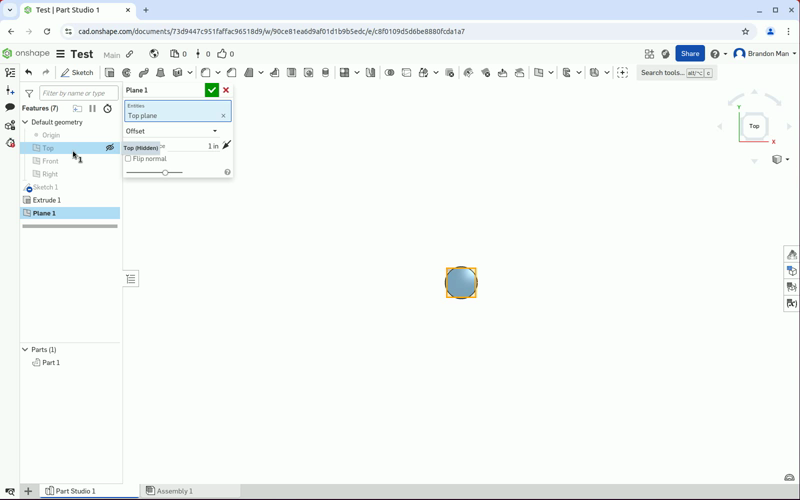
key(tab, 2)
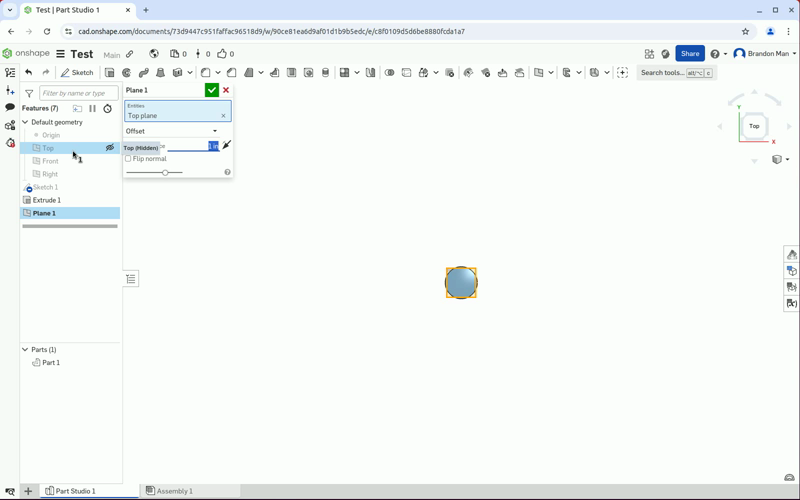
text(2.403)
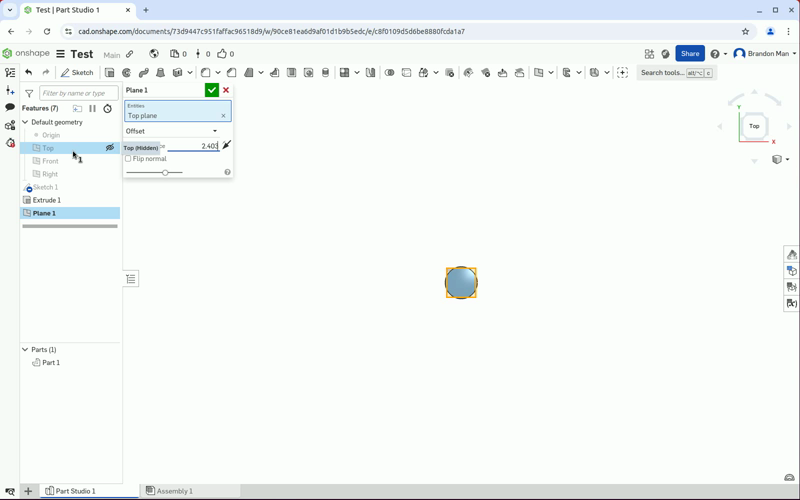
key(enter, 2)
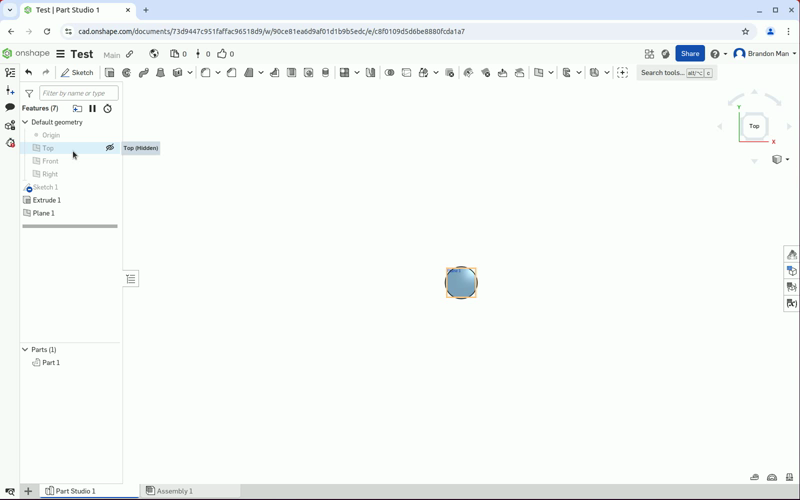
key(shift+s)
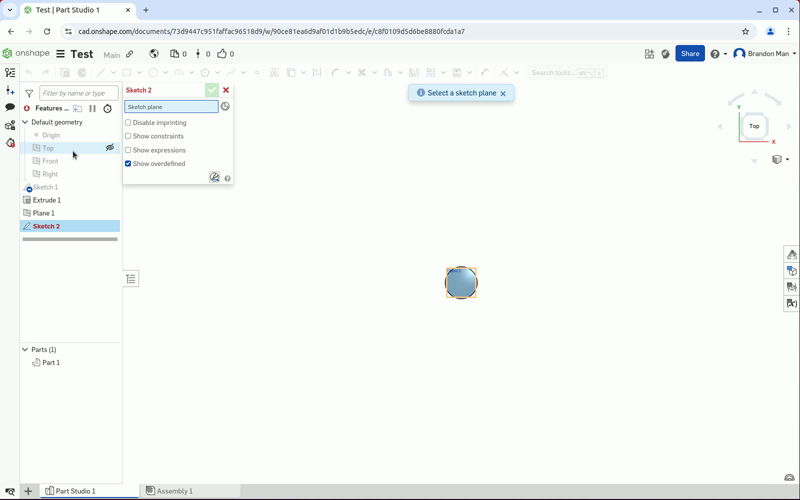
mouse_move(73, 215)
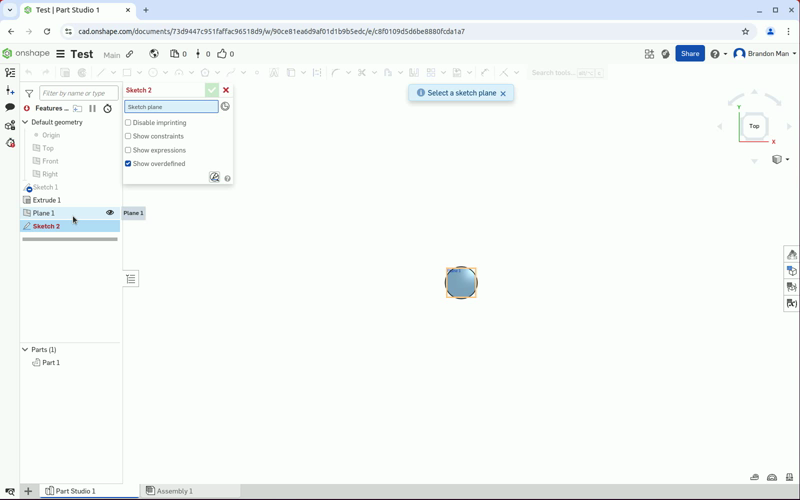
click(73, 215)
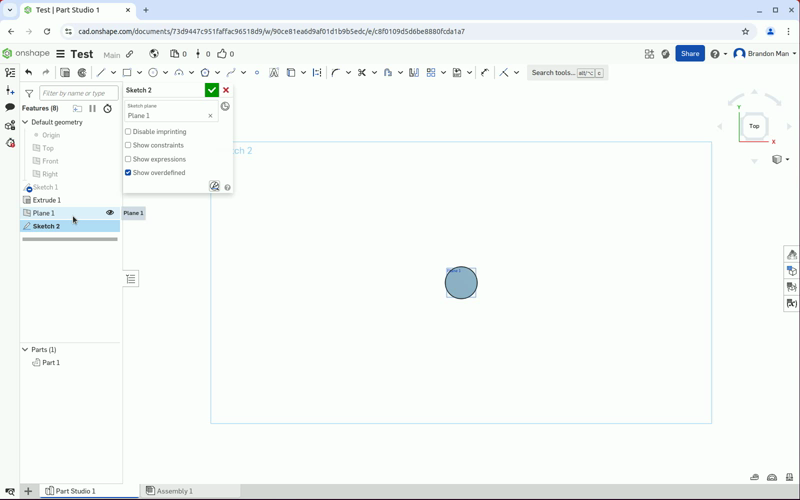
mouse_move(73, 352)
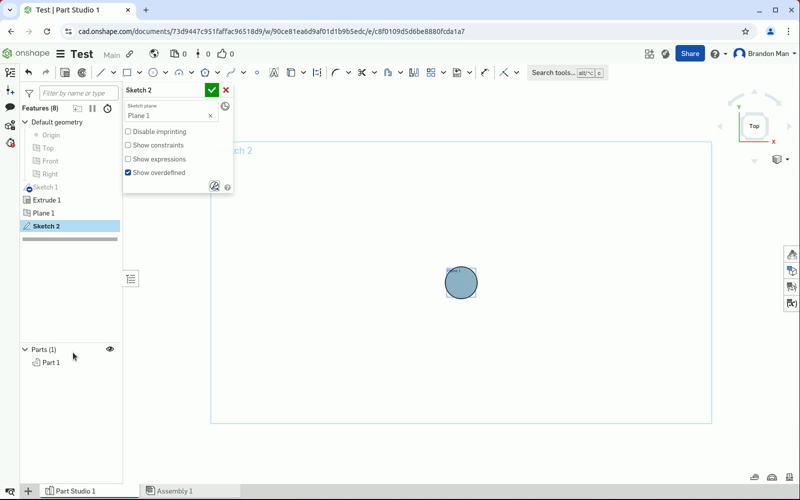
key(y)
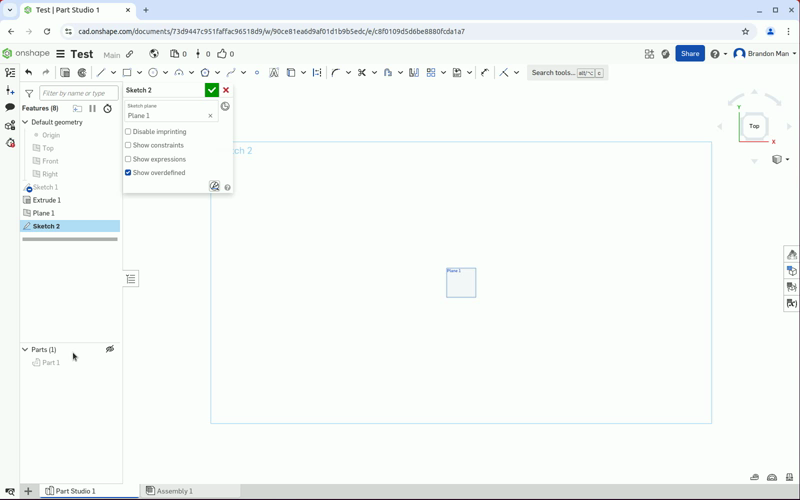
key(c)
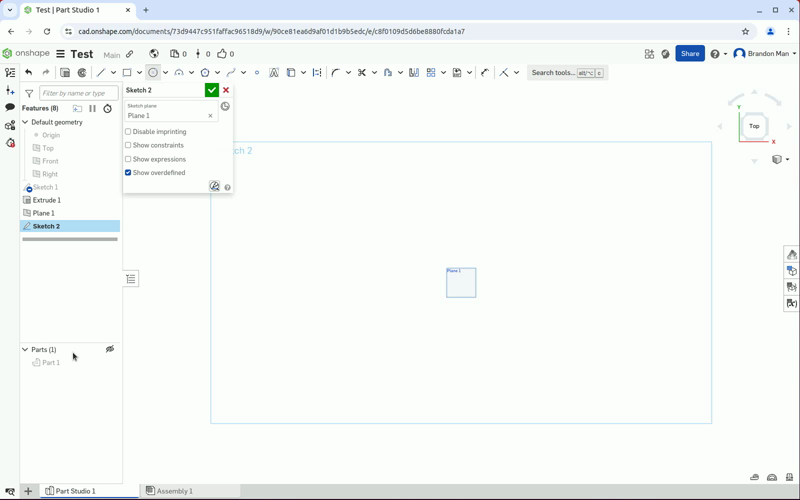
key_down(shift)
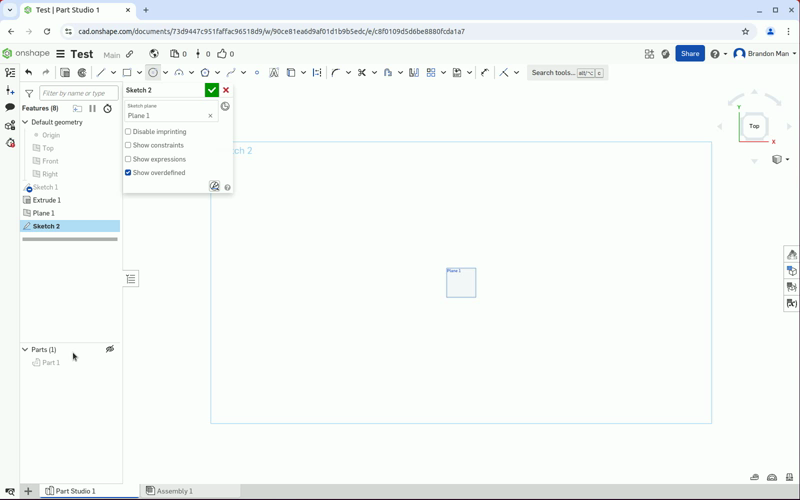
mouse_move(461, 282)
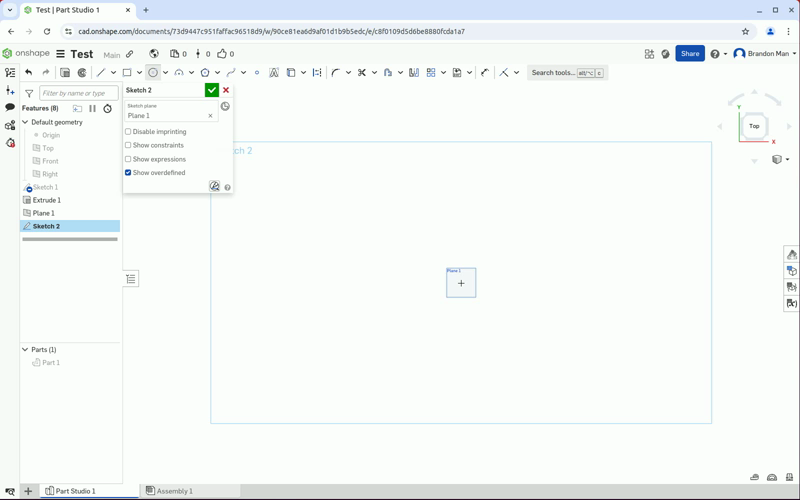
click(461, 282)
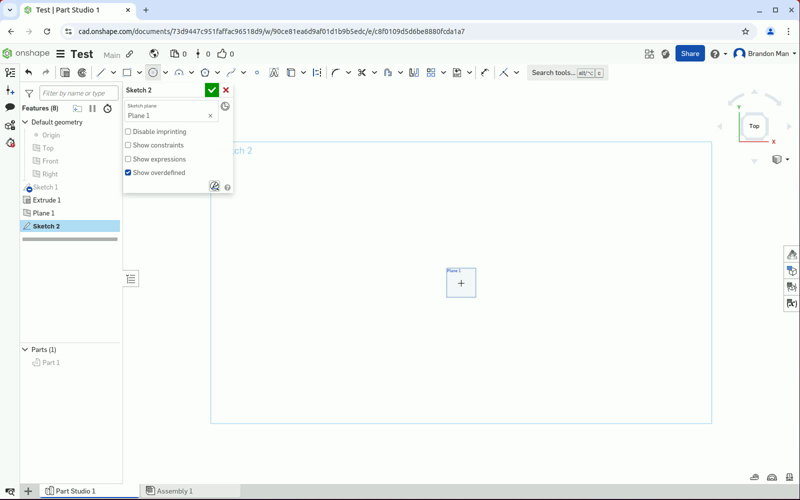
key_up(shift)
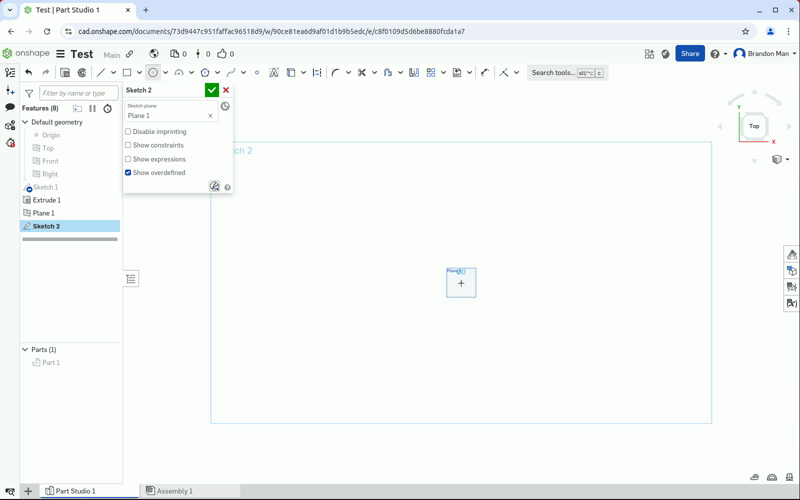
mouse_move(477, 282)
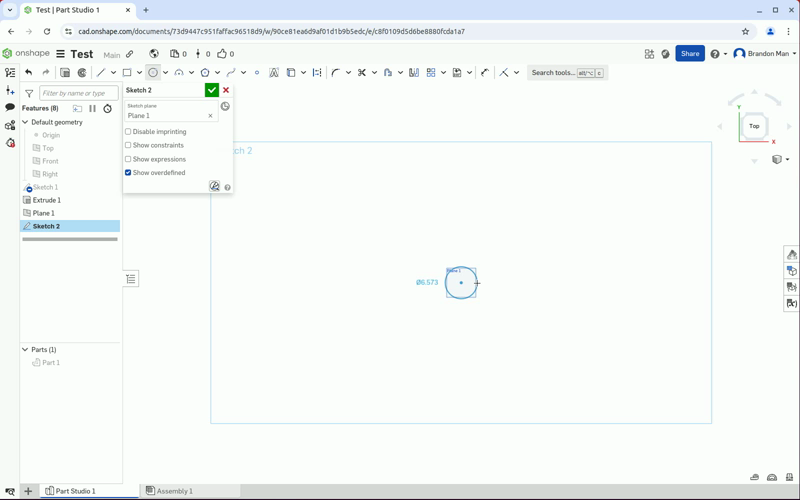
click(477, 282)
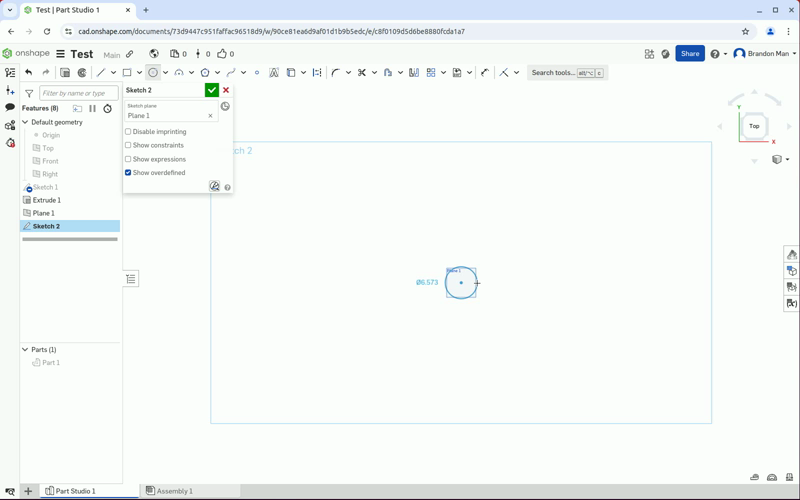
key(esc)
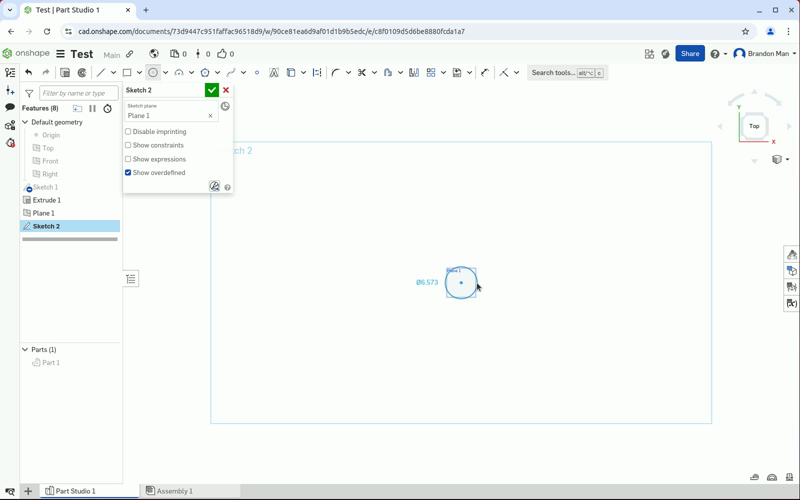
key(c)
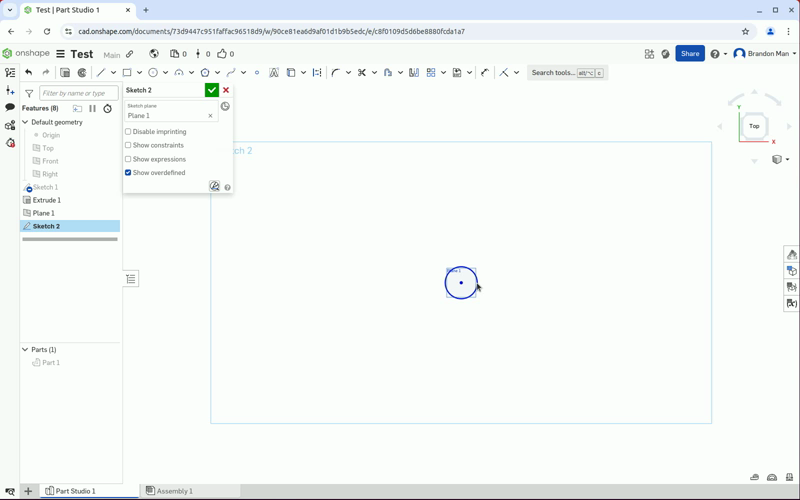
key_down(shift)
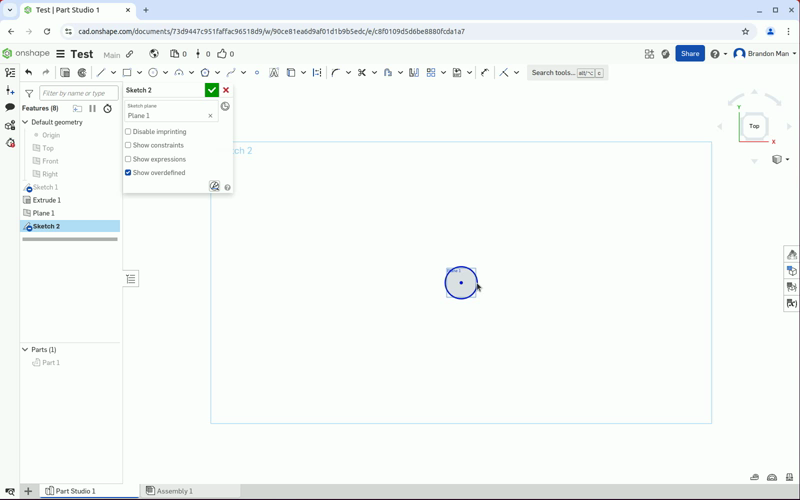
mouse_move(461, 282)
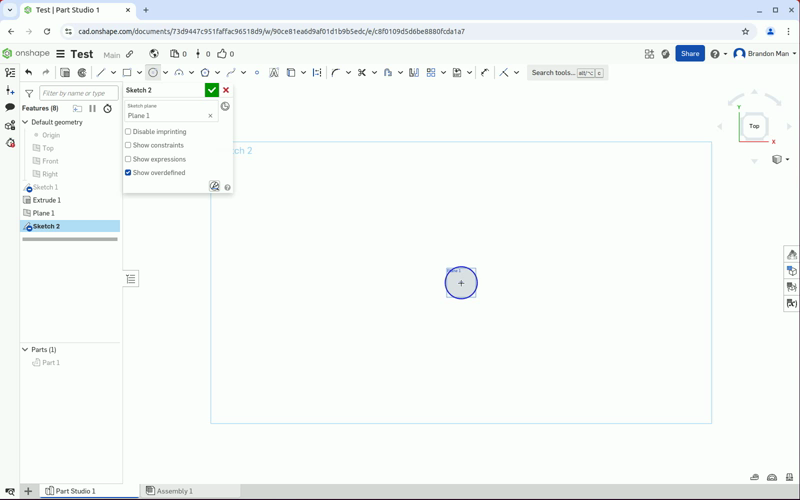
click(461, 282)
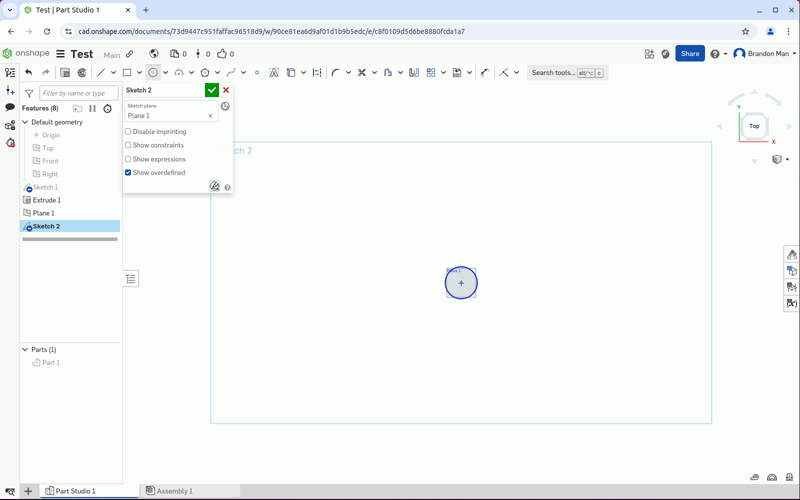
key_up(shift)
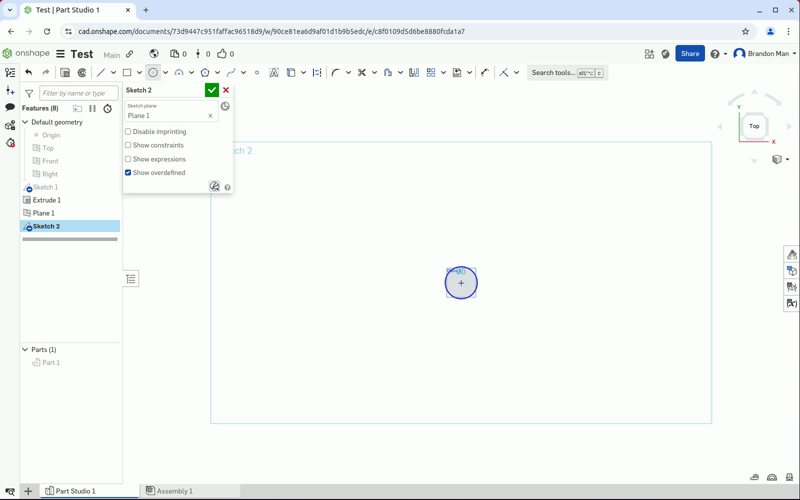
mouse_move(464, 282)
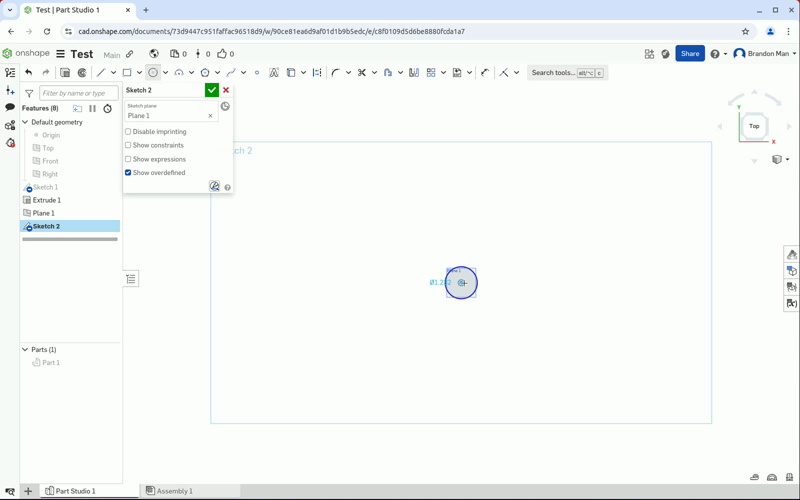
scroll(6)
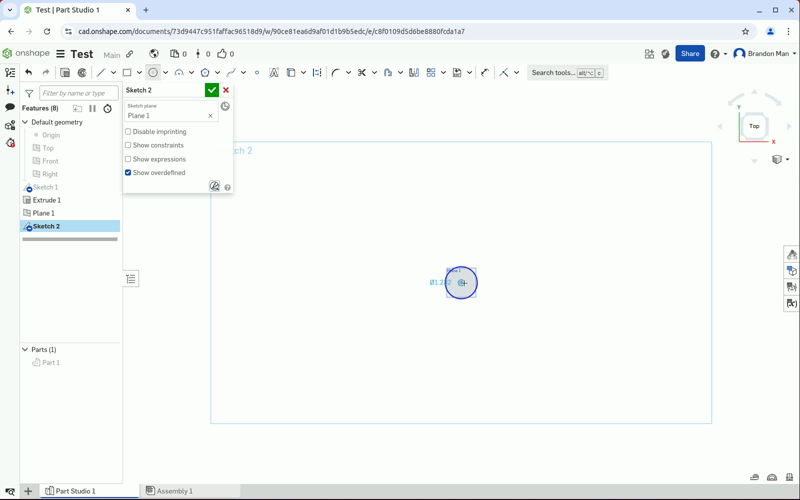
scroll(6)
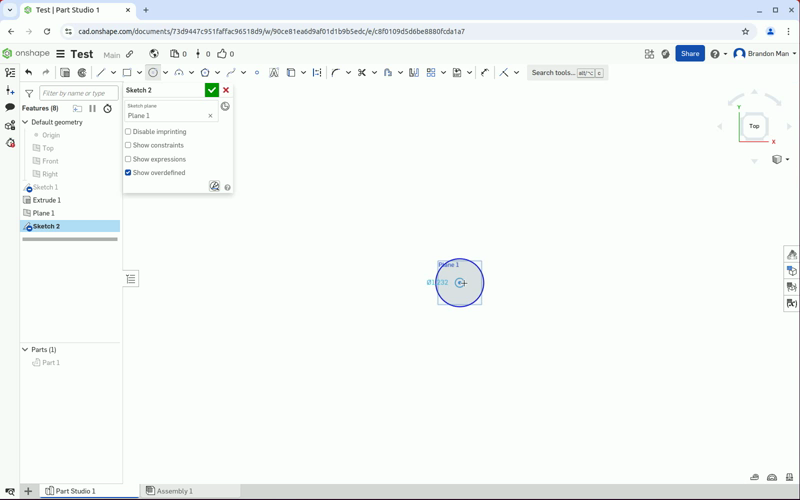
scroll(6)
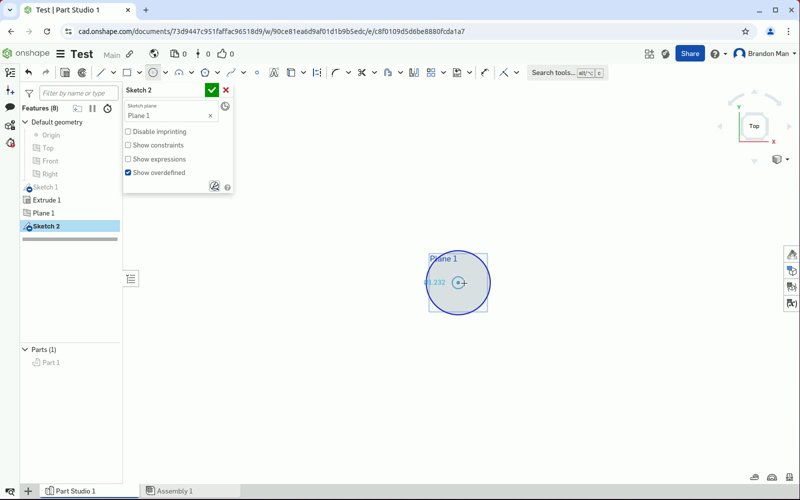
scroll(6)
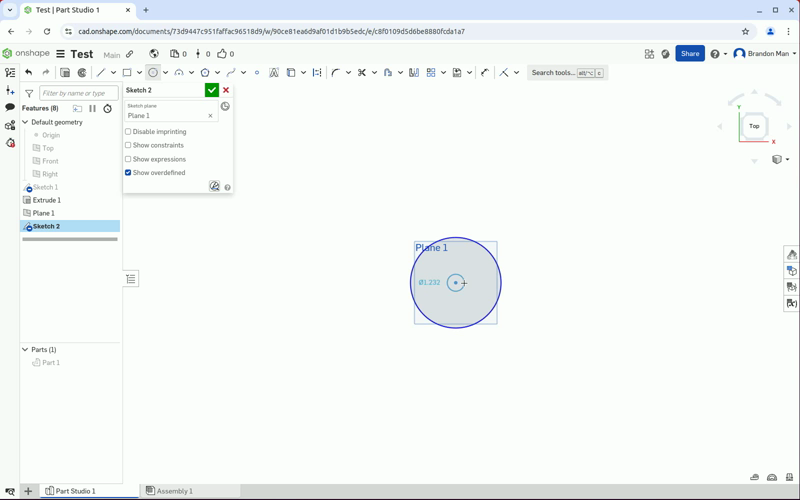
scroll(6)
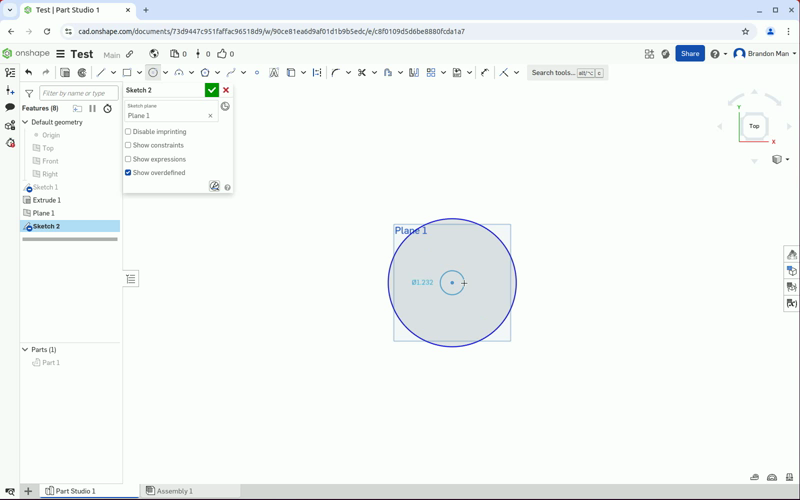
scroll(6)
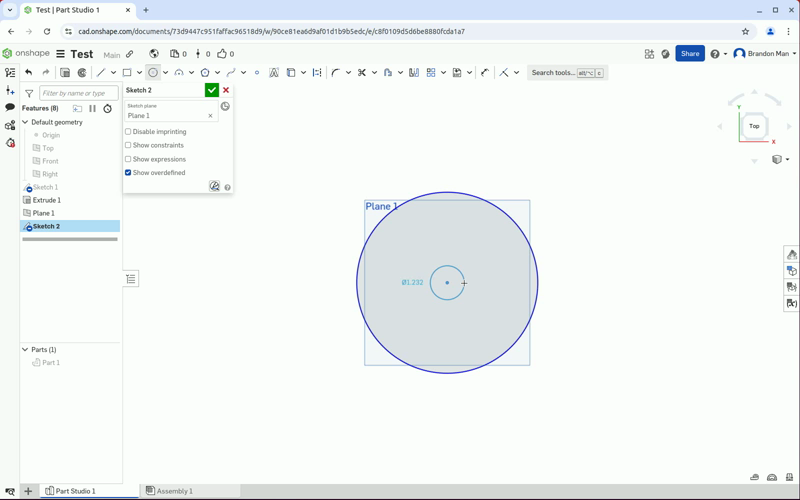
scroll(6)
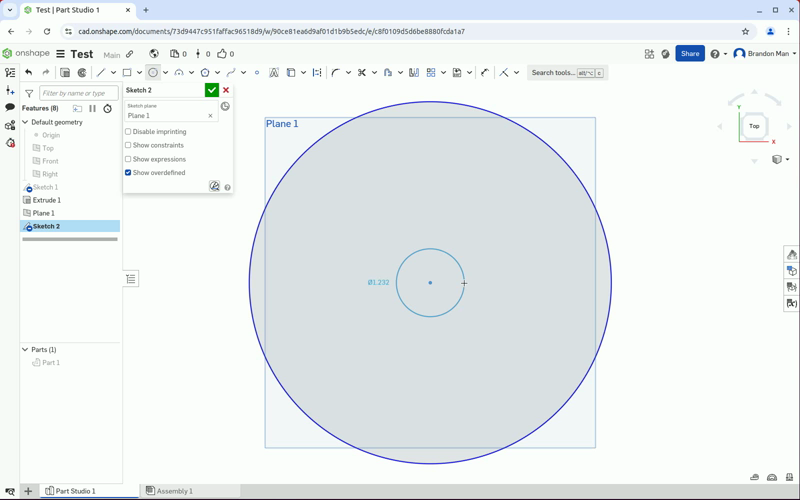
click(464, 282)
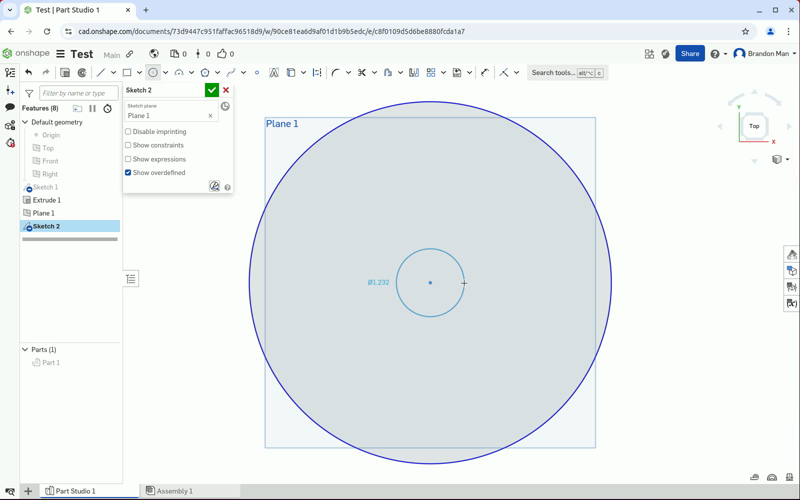
scroll(-6)
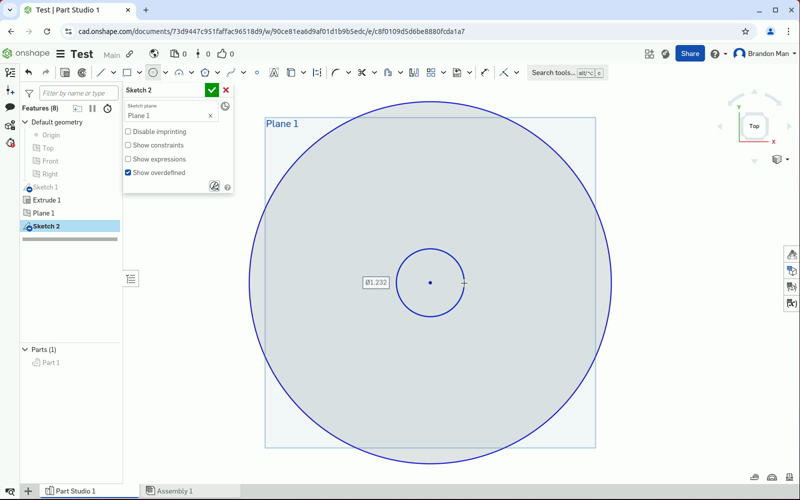
scroll(-6)
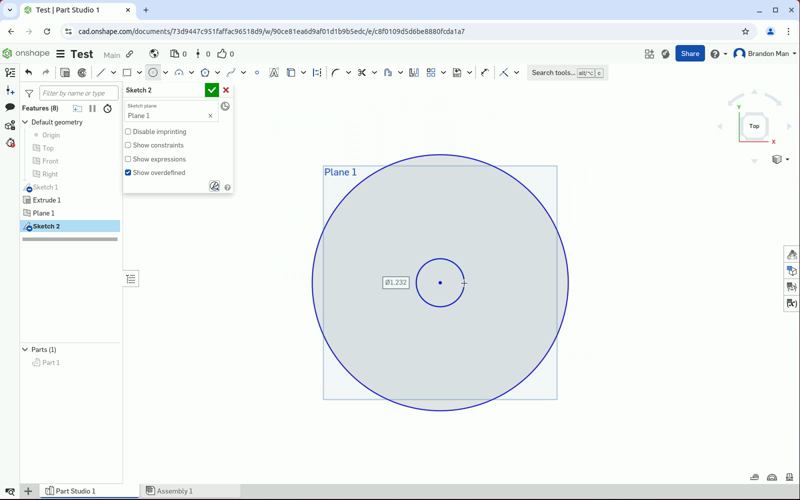
scroll(-6)
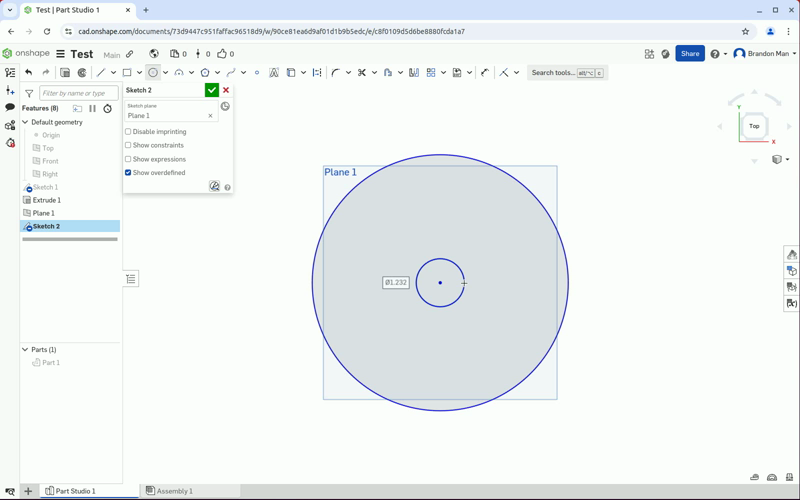
scroll(-6)
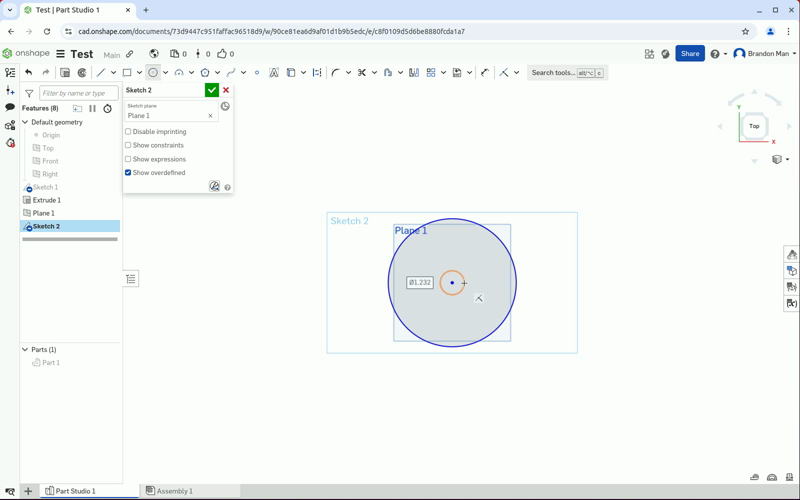
scroll(-6)
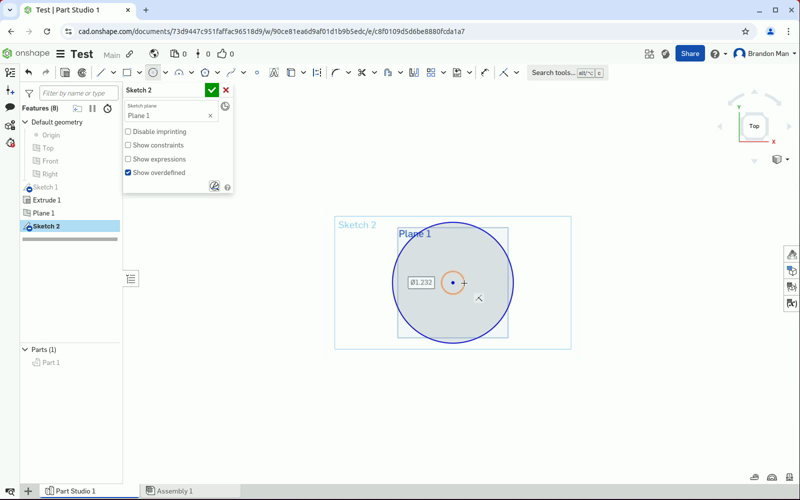
scroll(-6)
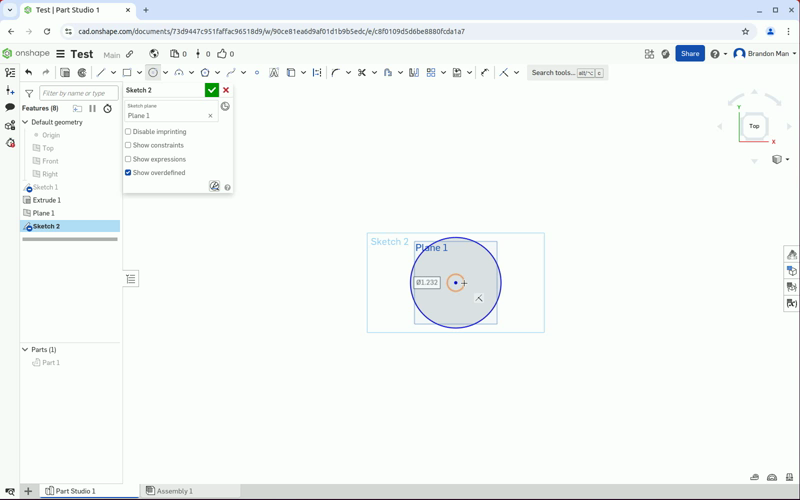
scroll(-6)
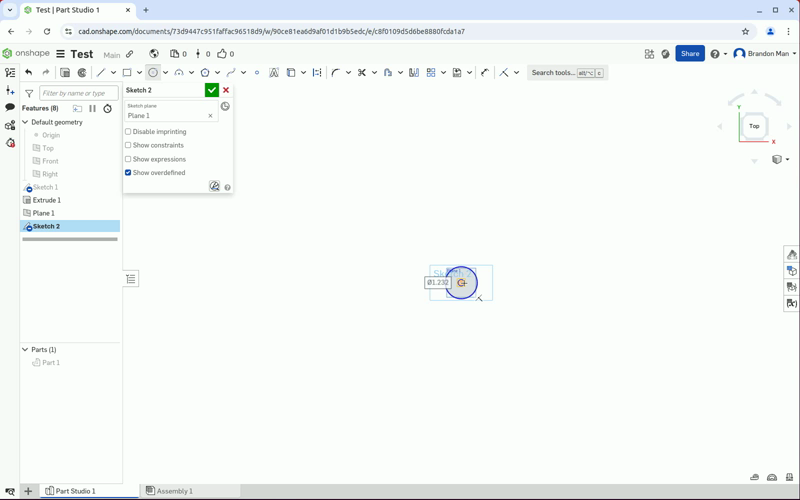
key(esc)
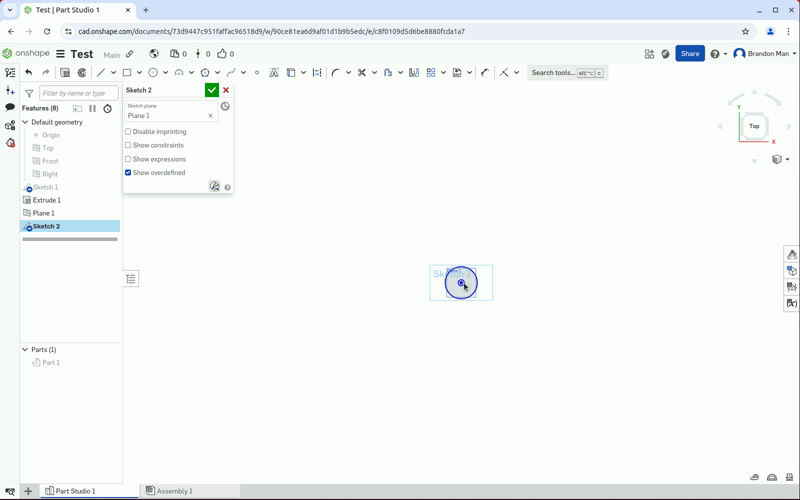
mouse_move(459, 286)
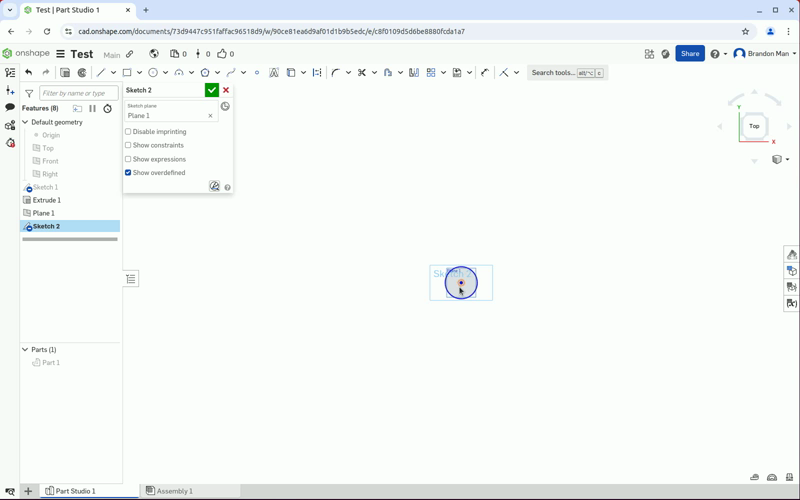
scroll(6)
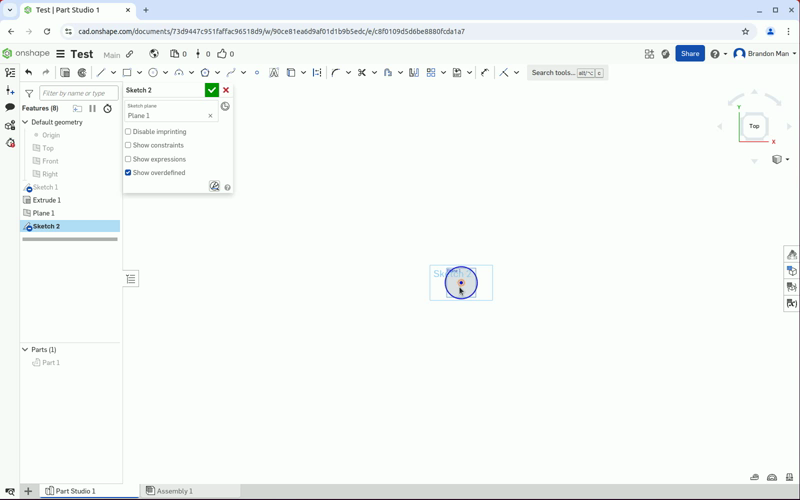
scroll(6)
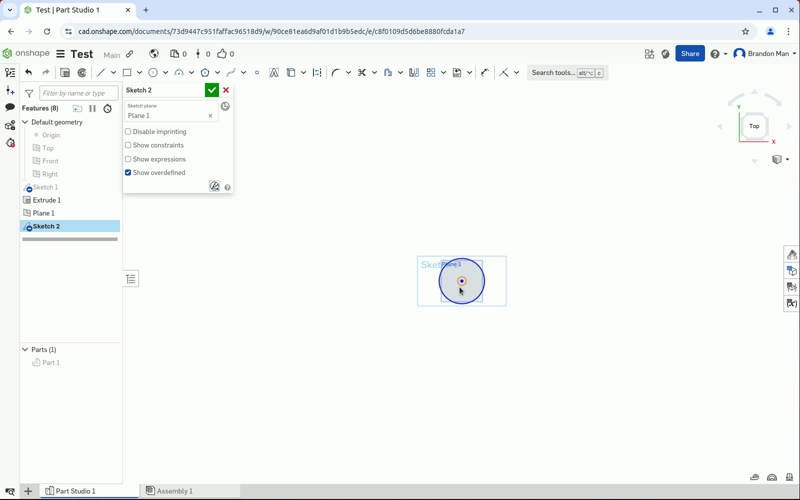
scroll(6)
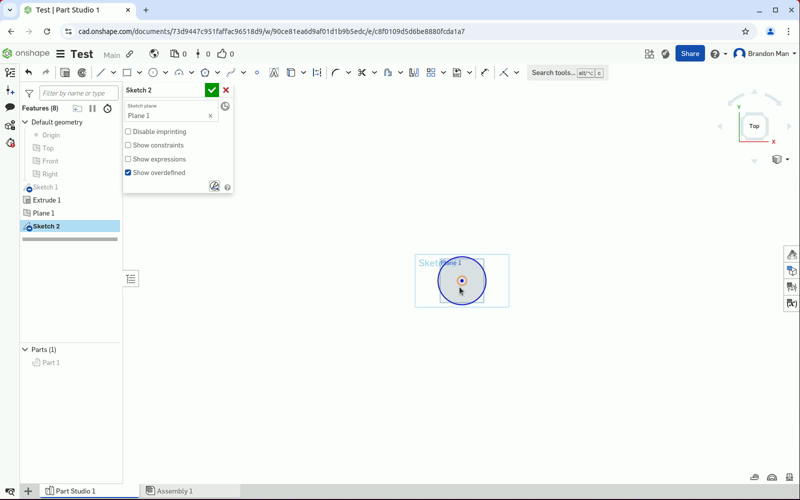
scroll(6)
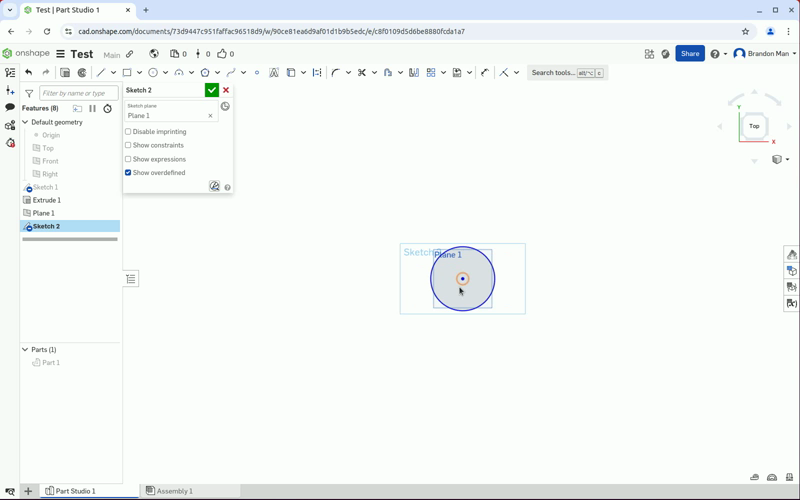
scroll(6)
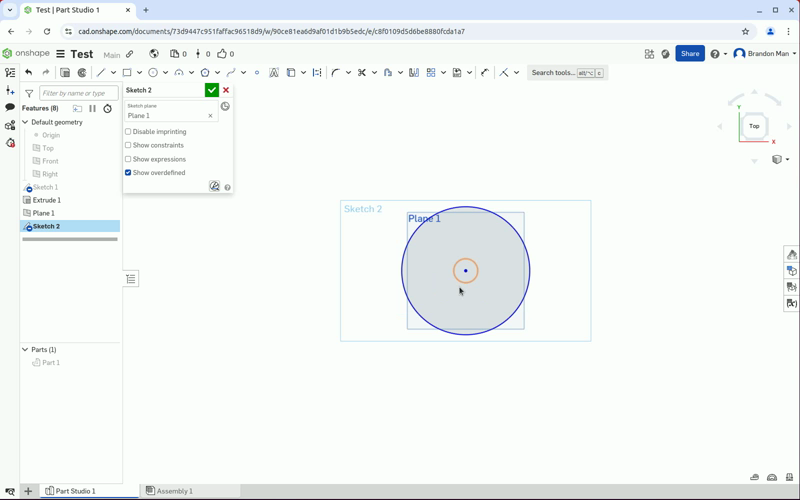
scroll(6)
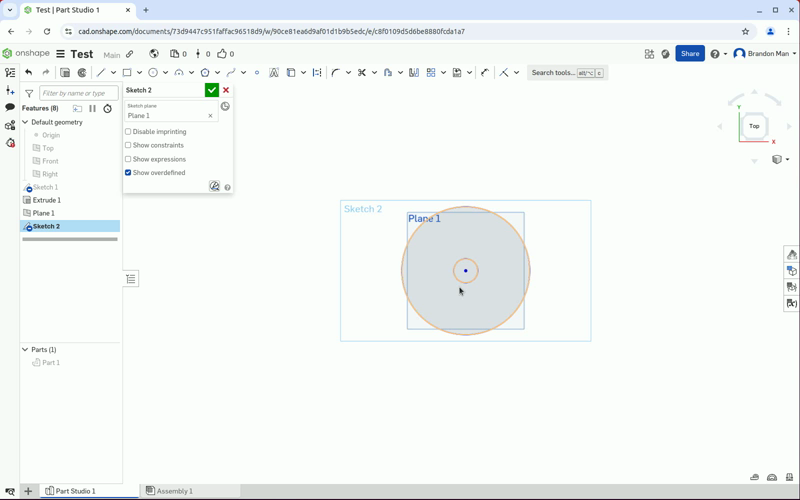
scroll(6)
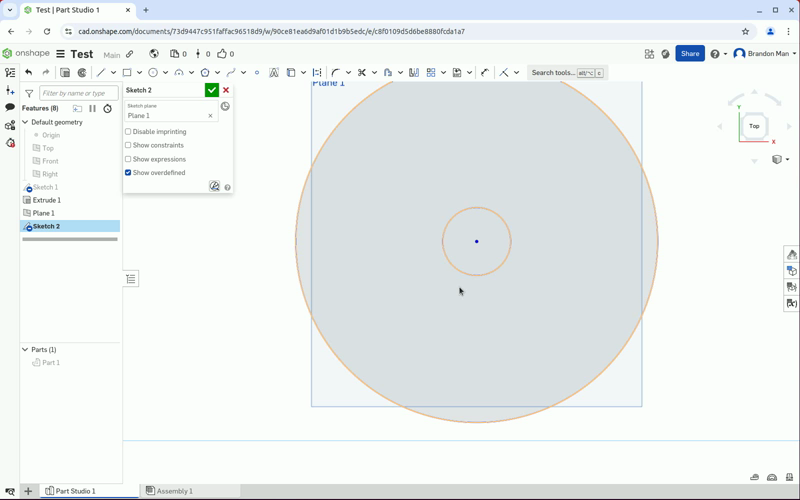
click(459, 286)
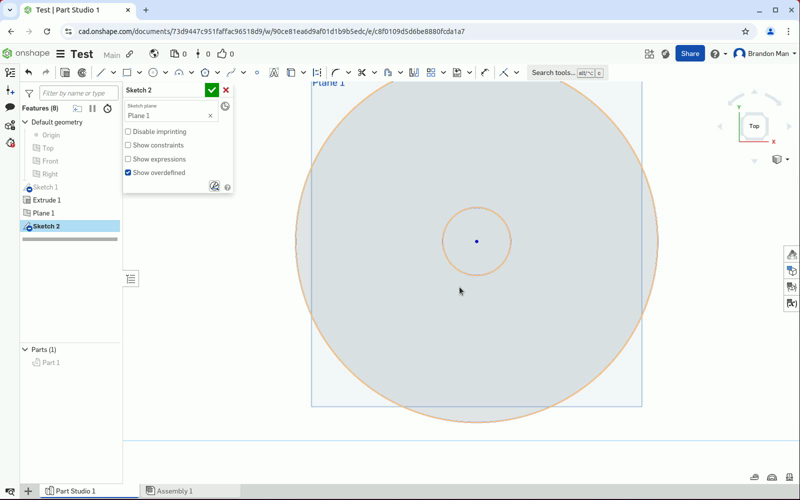
scroll(-6)
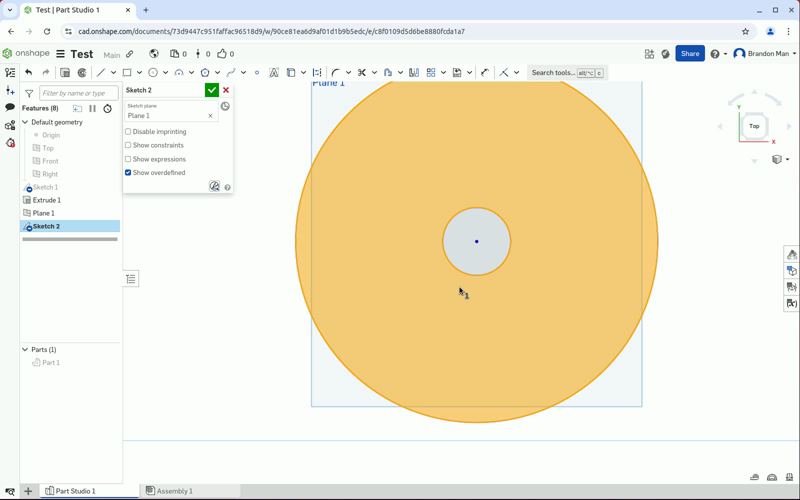
scroll(-6)
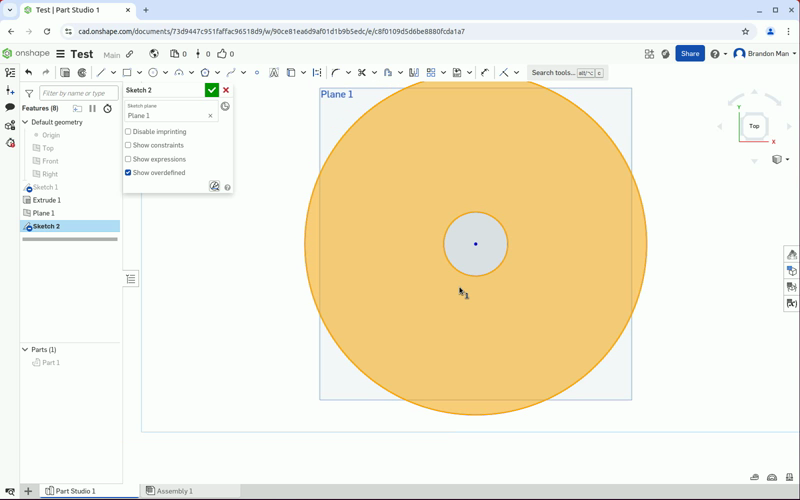
scroll(-6)
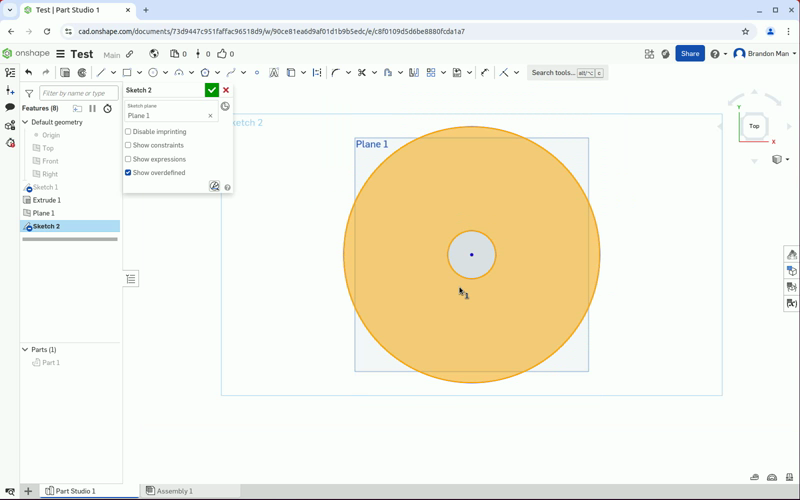
scroll(-6)
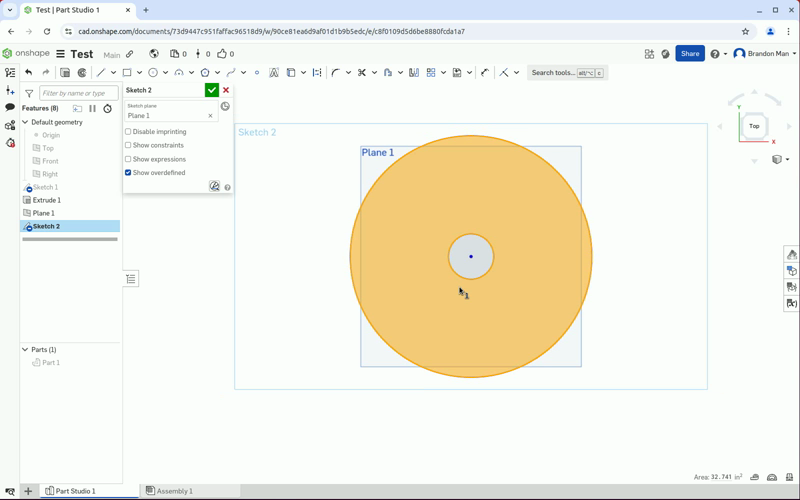
scroll(-6)
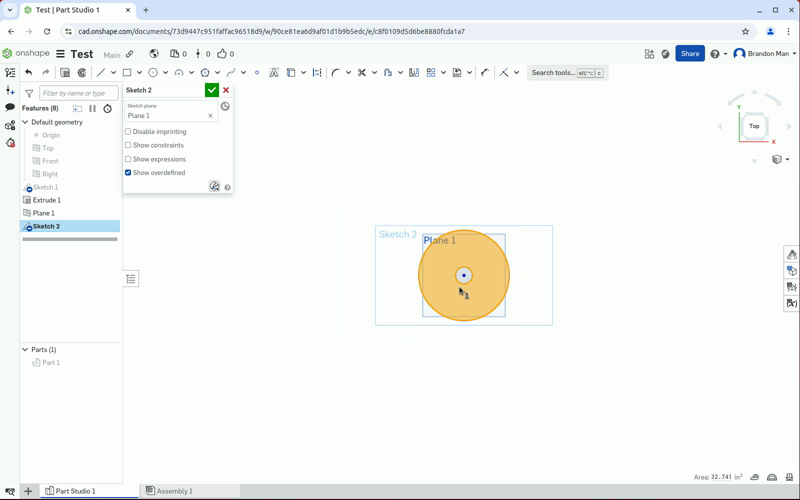
scroll(-6)
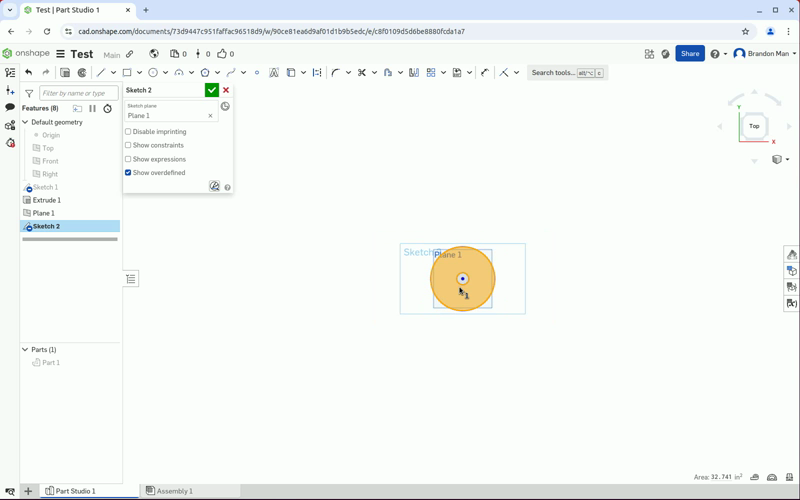
scroll(-6)
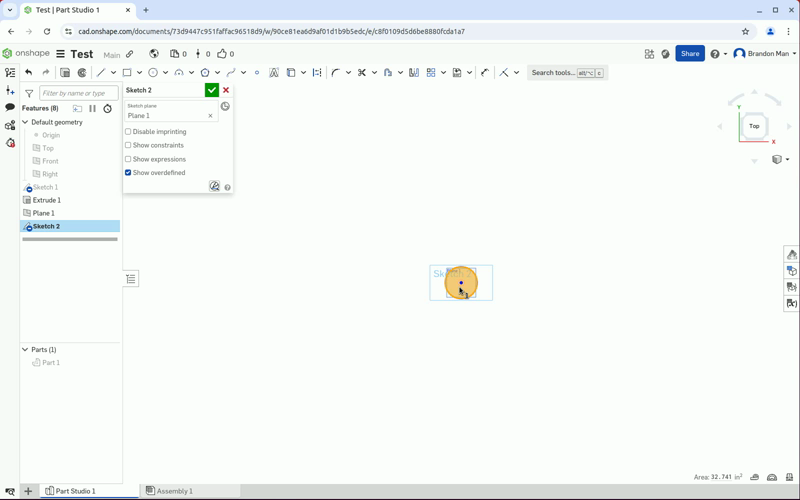
mouse_move(73, 352)
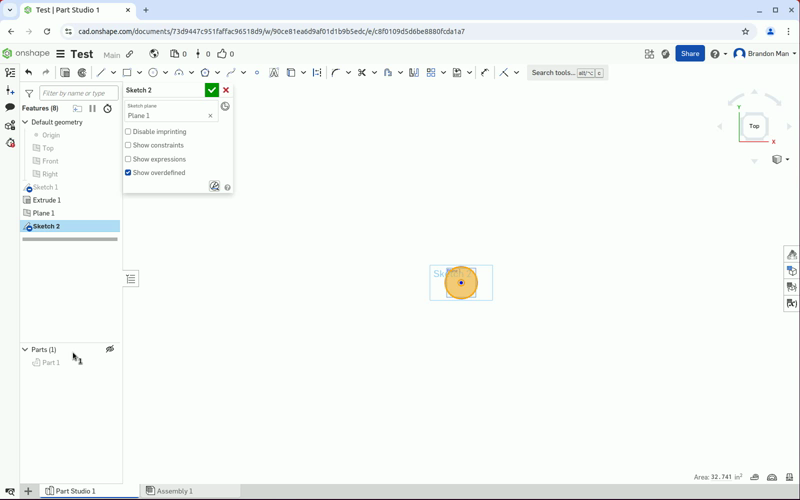
key(shift+y)
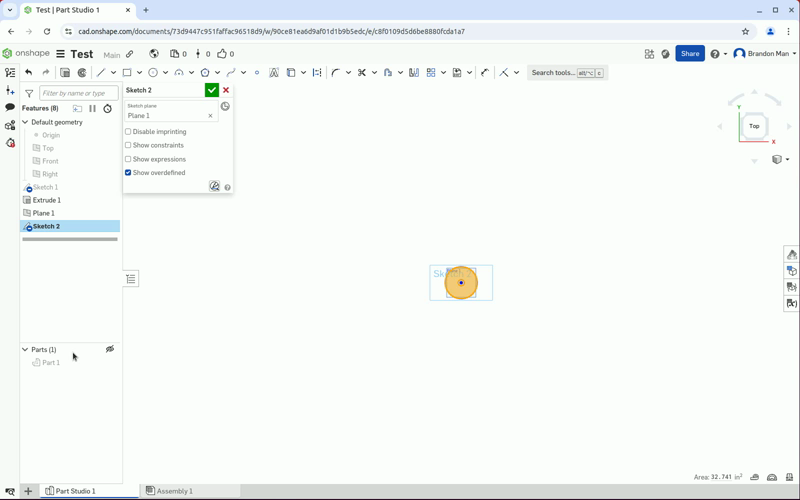
key(shift+e)
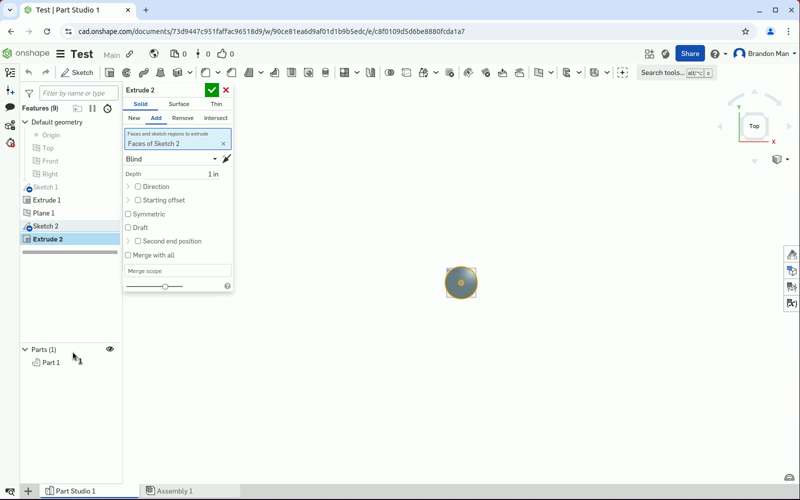
mouse_move(143, 106)
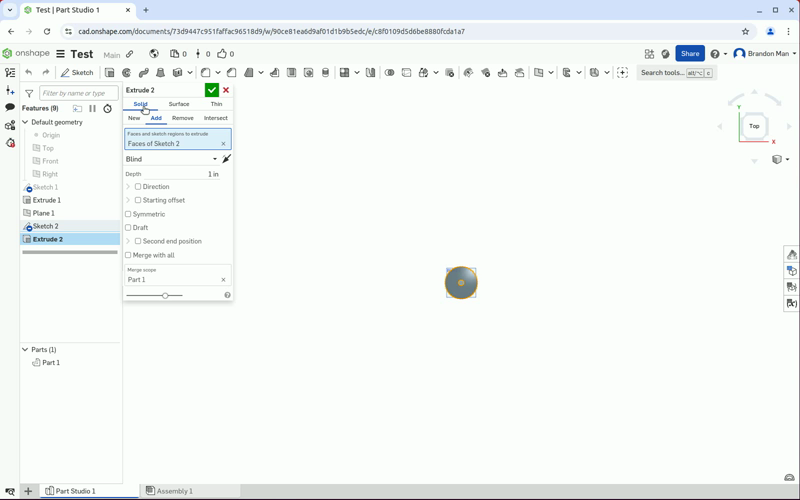
click(143, 106)
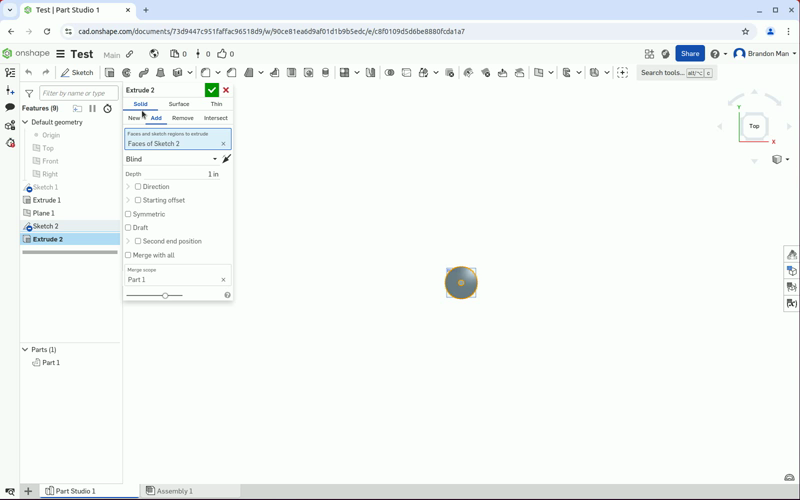
mouse_move(137, 120)
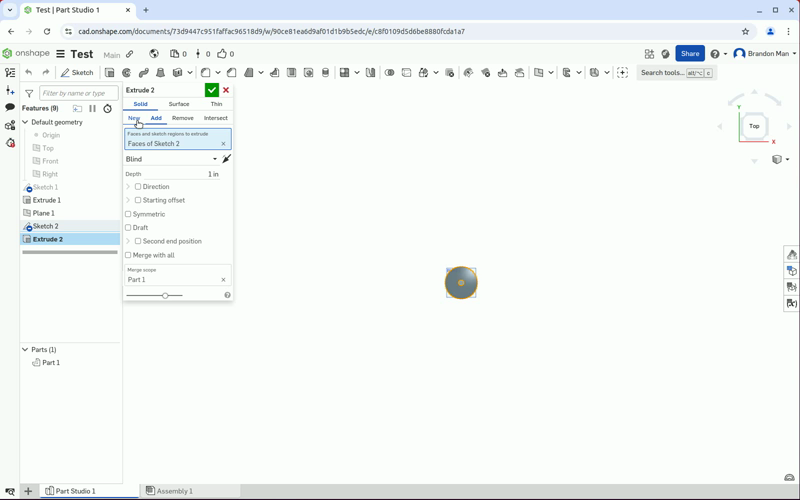
click(137, 120)
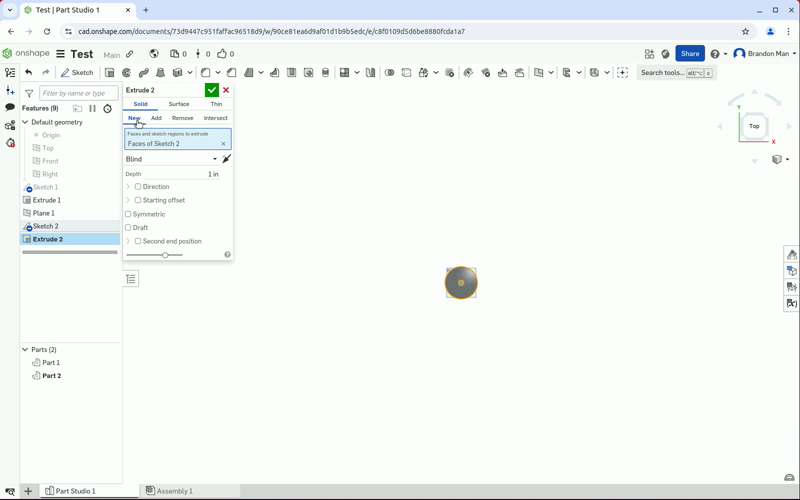
key(tab, 4)
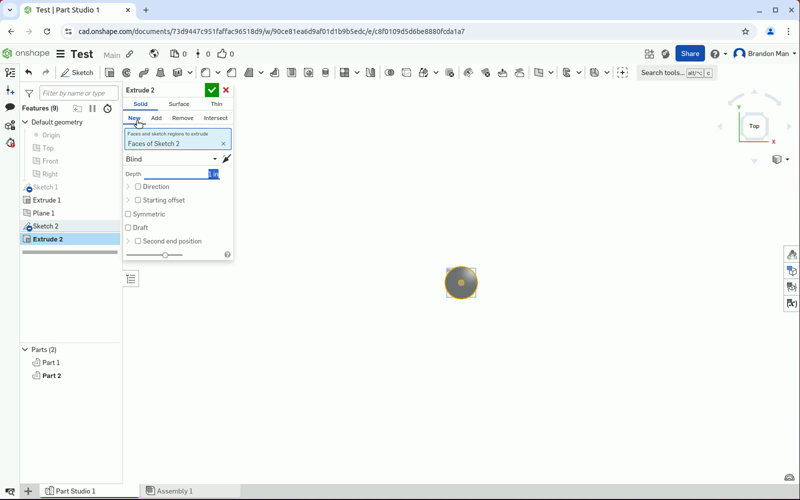
text(18.535)
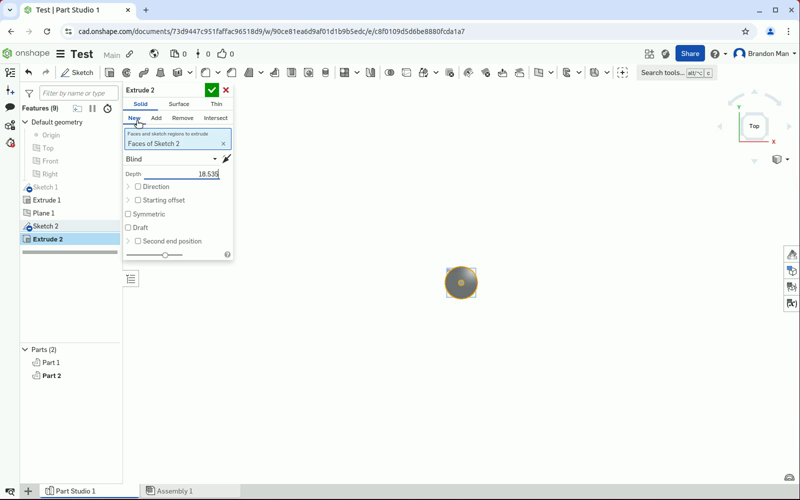
key(enter)
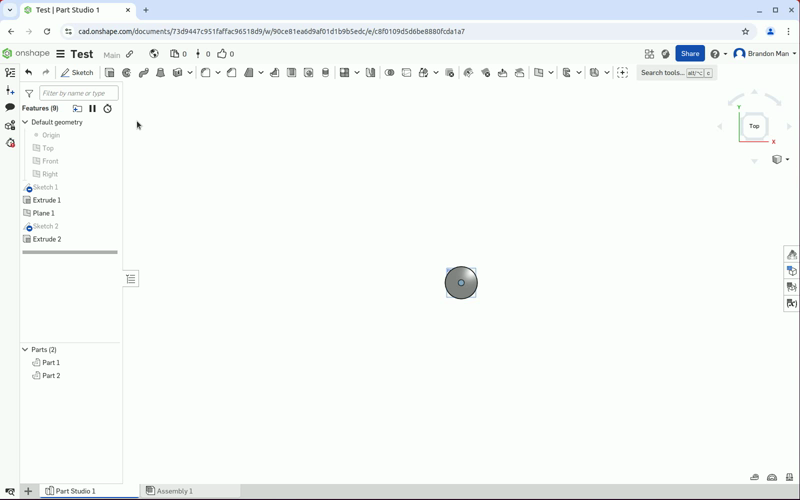
key(shift+h)
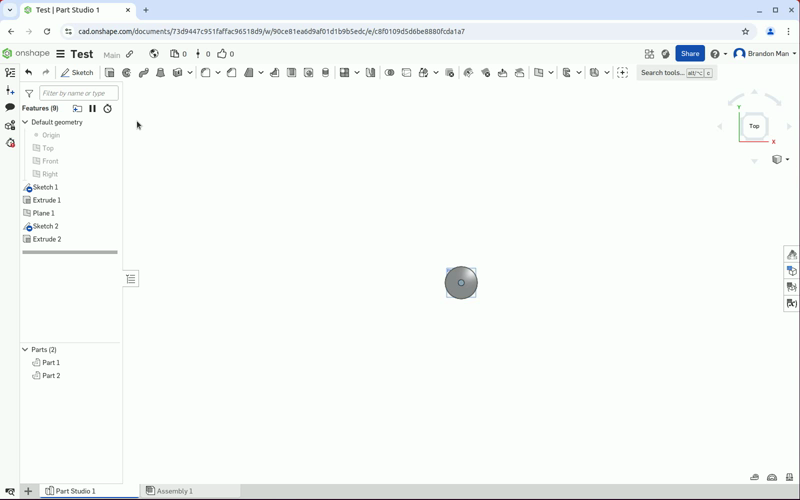
key(shift+h)
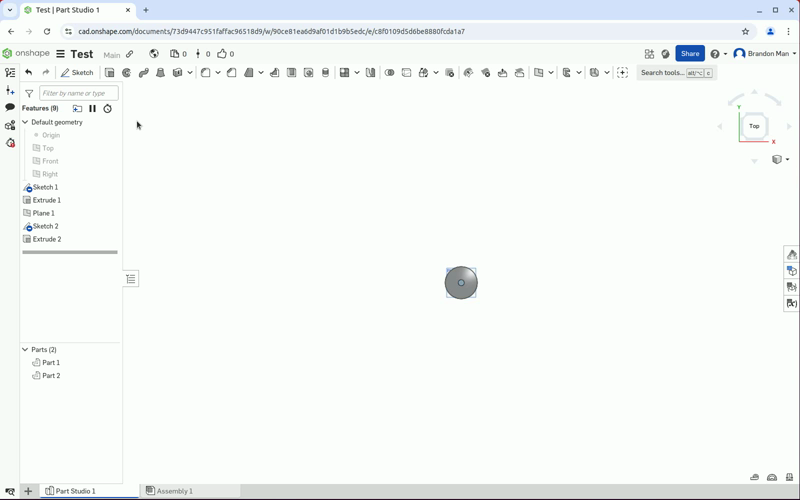
key(shift+7)
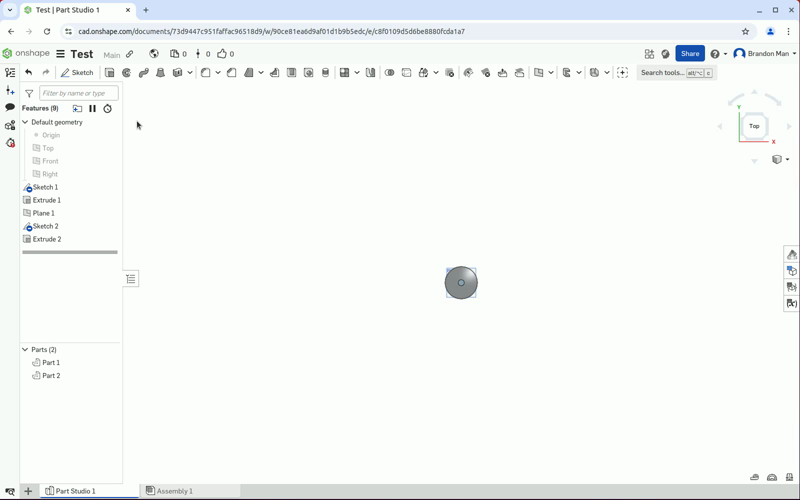
key(up, 3)
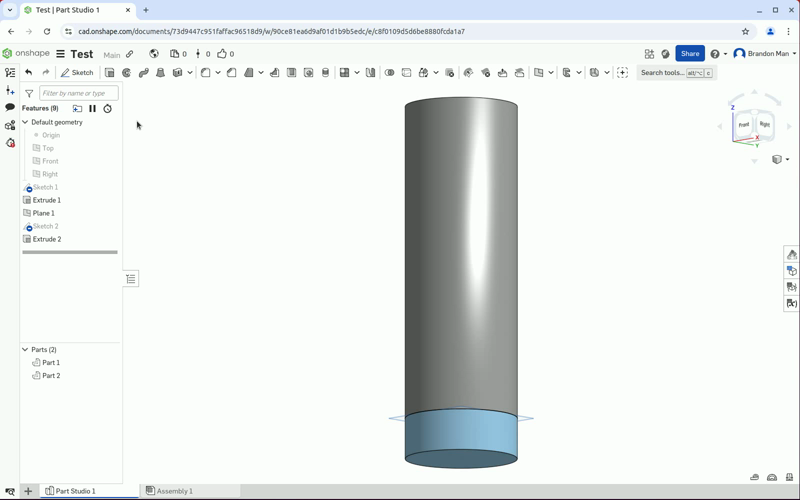
key(left, 3)
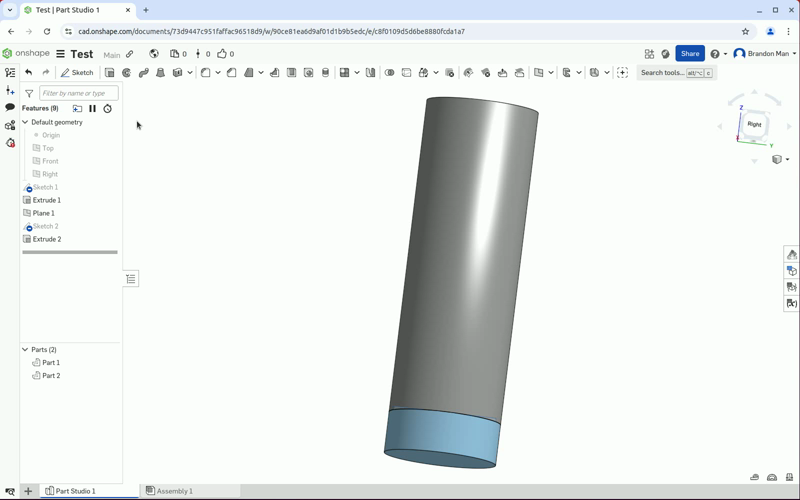
key(right, 3)
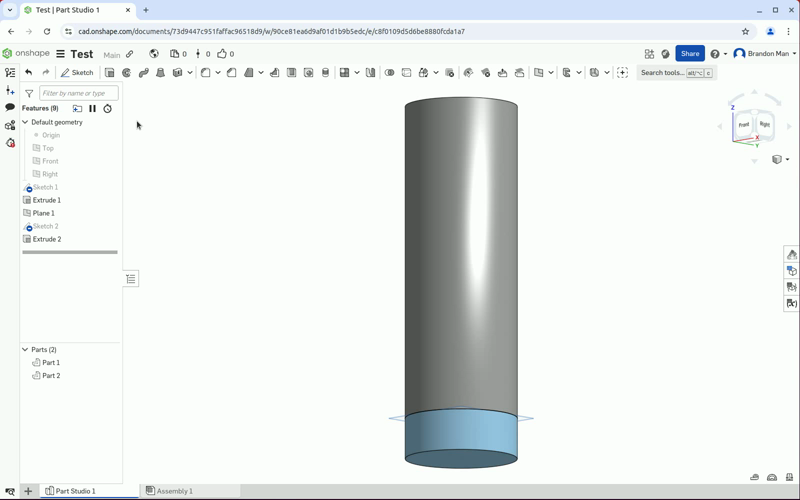
key(down, 3)
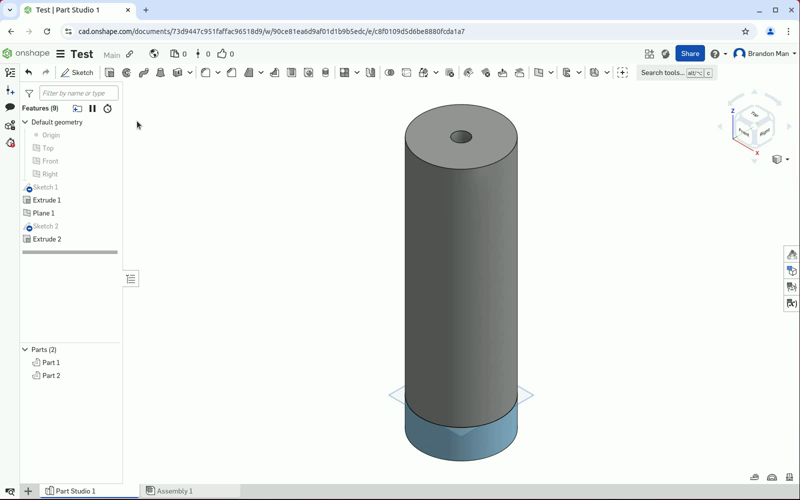
mouse_move(73, 189)
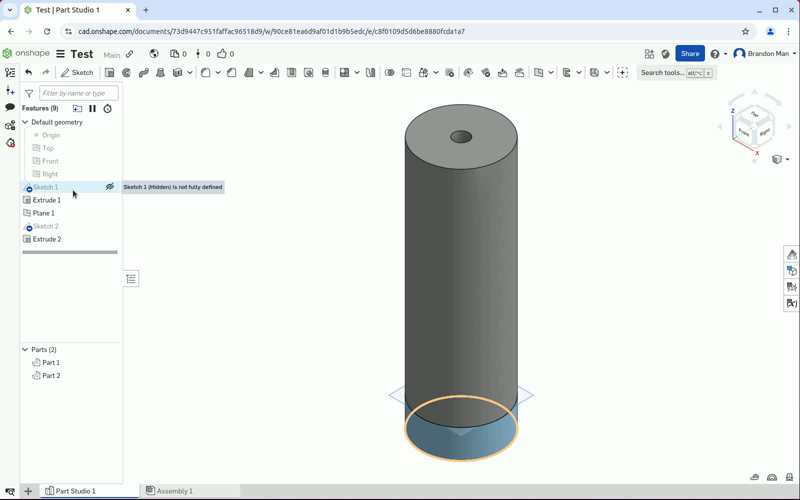
click(73, 189)